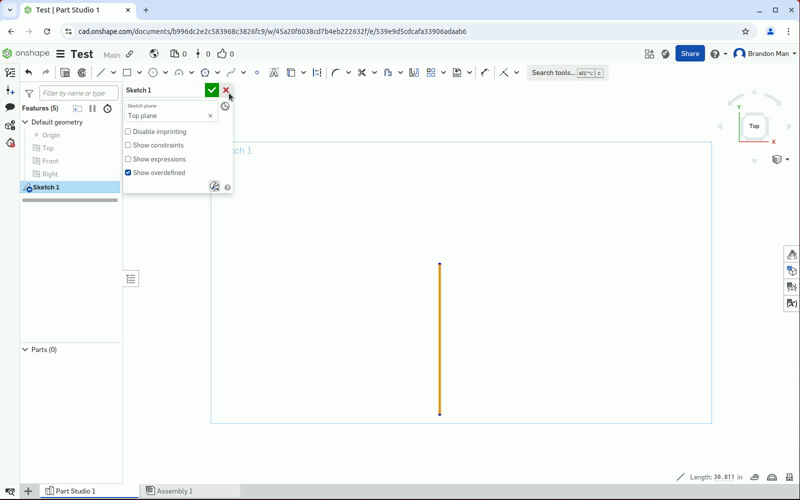
key(shift+h)
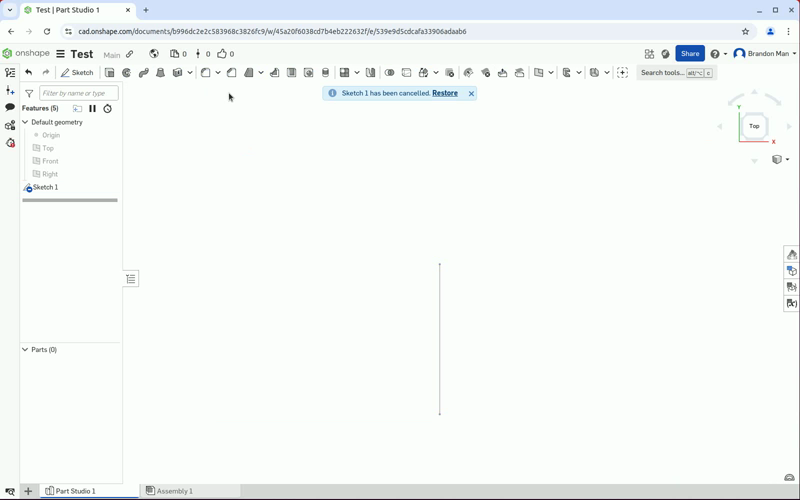
key(shift+s)
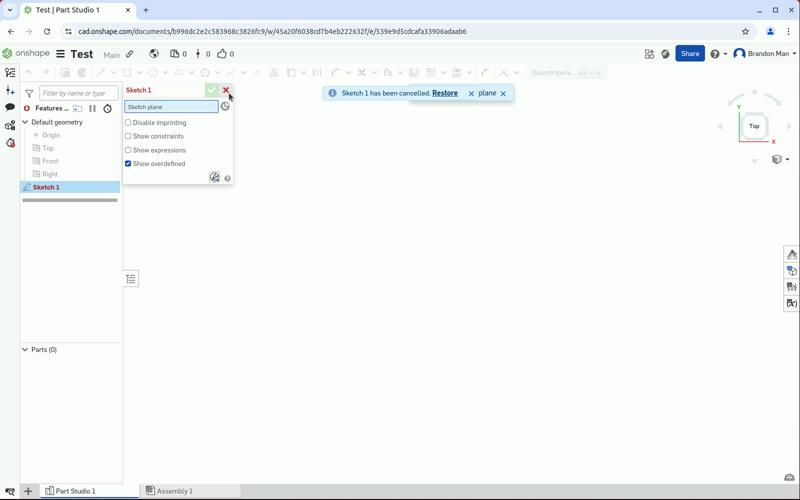
mouse_move(73, 150)
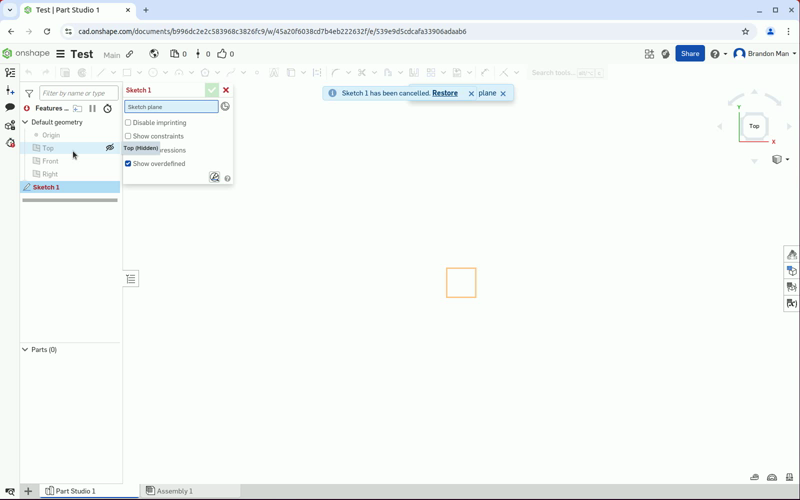
click(73, 150)
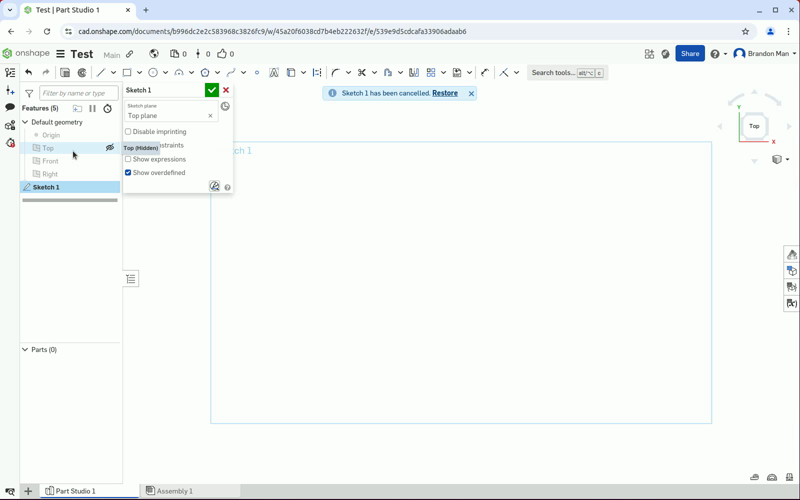
mouse_move(73, 352)
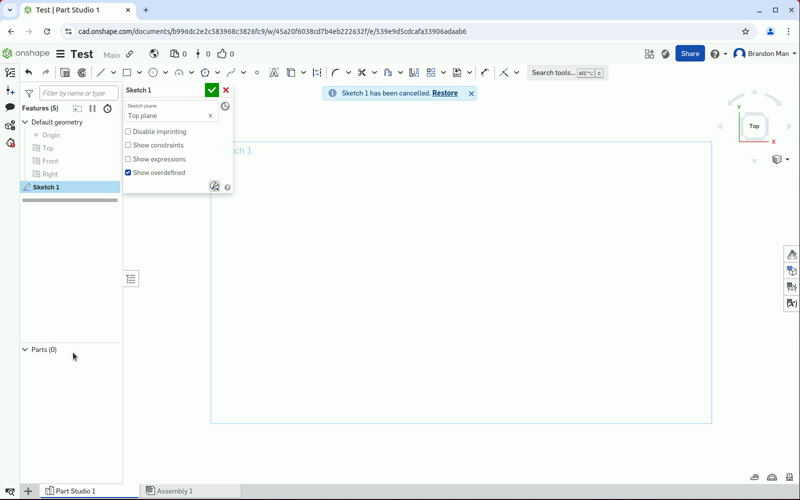
key(y)
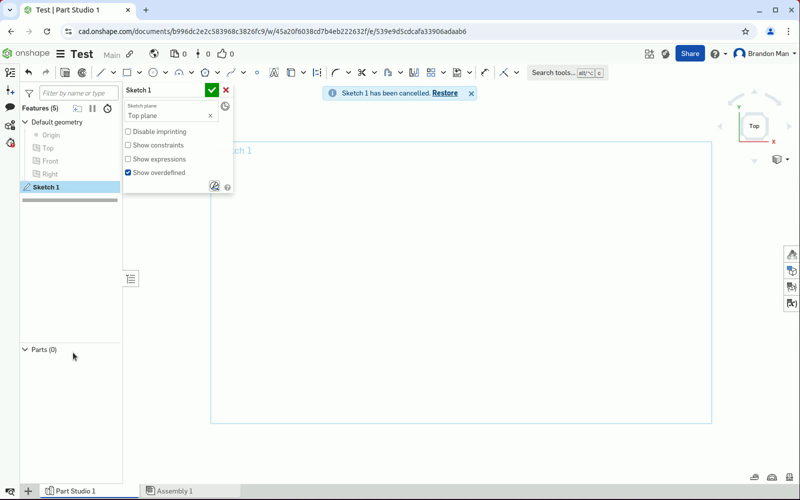
key(c)
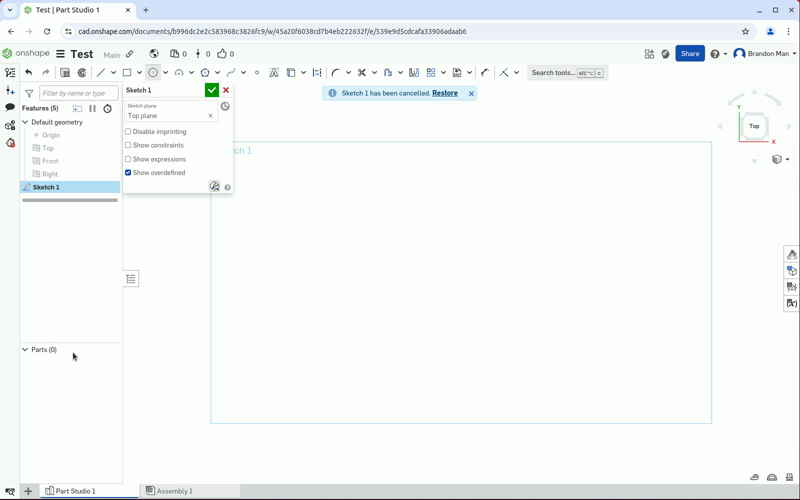
key_down(shift)
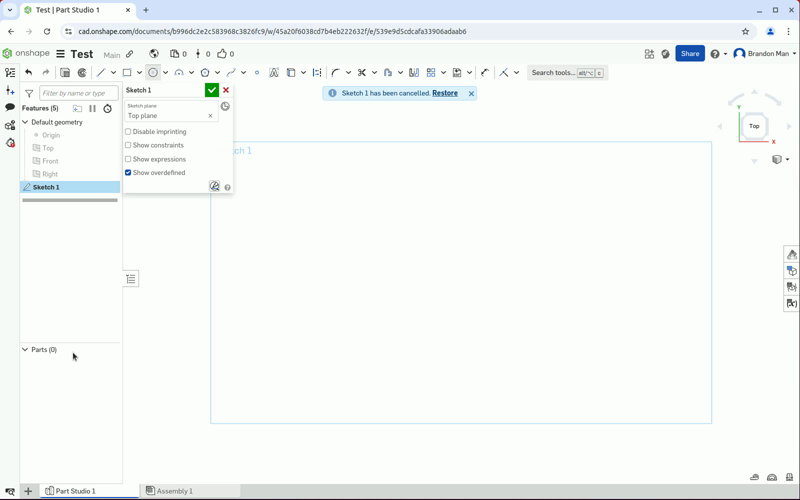
mouse_move(460, 282)
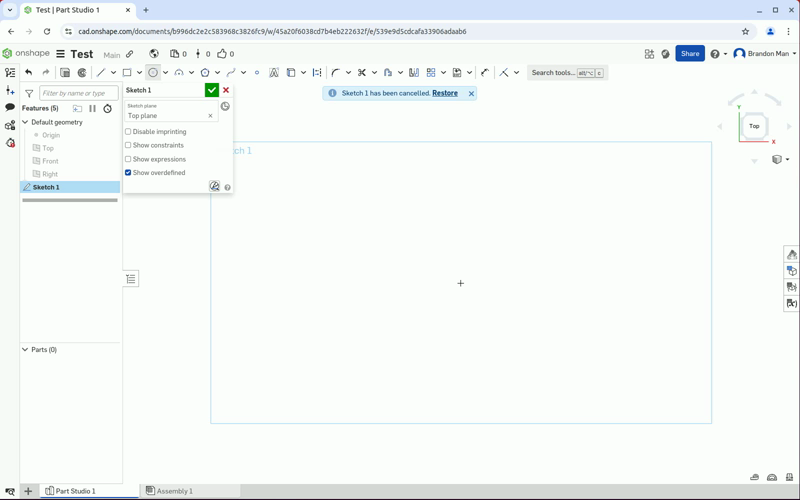
click(460, 282)
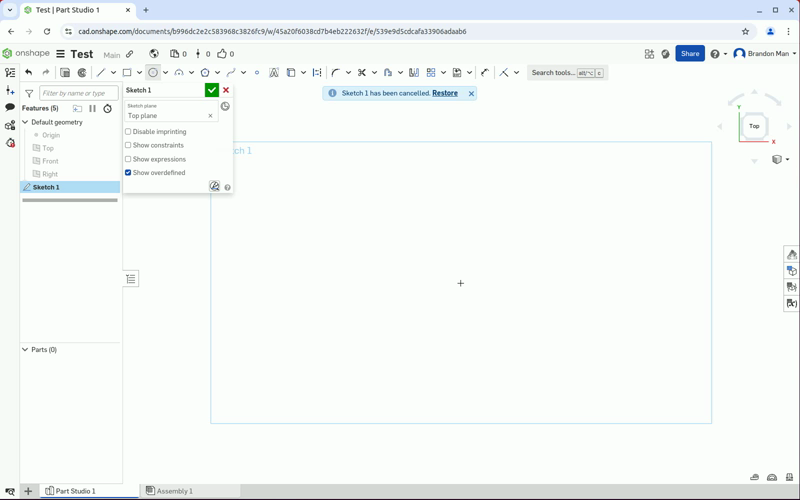
key_up(shift)
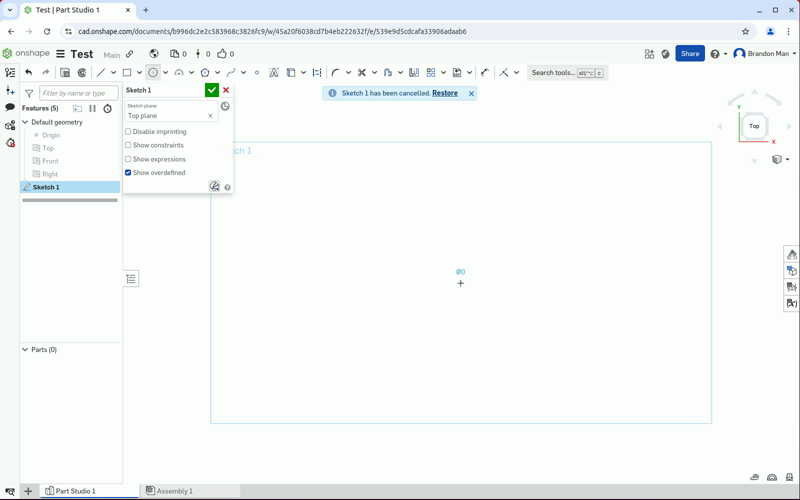
mouse_move(495, 282)
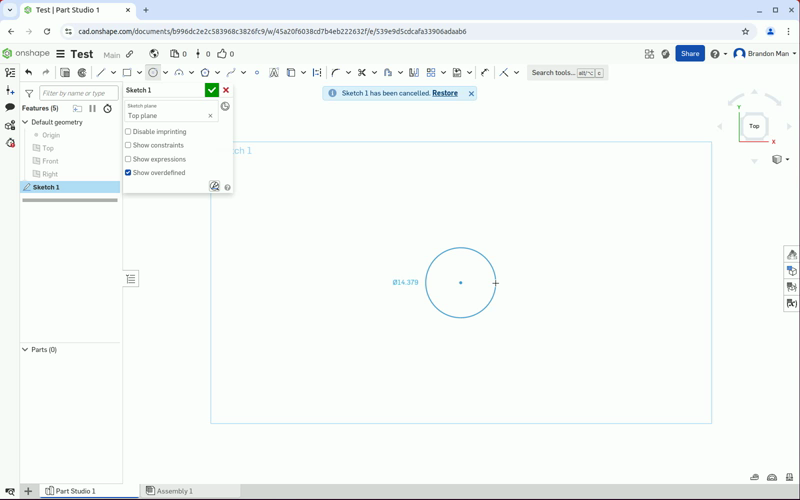
click(495, 282)
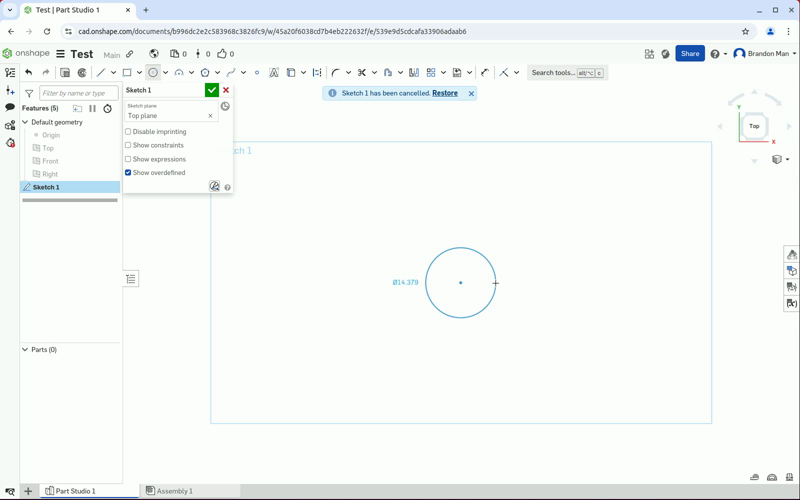
key(esc)
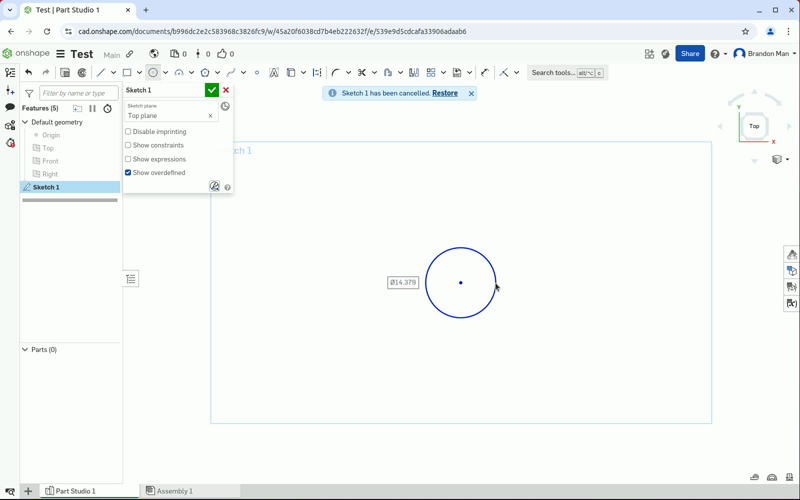
mouse_move(449, 253)
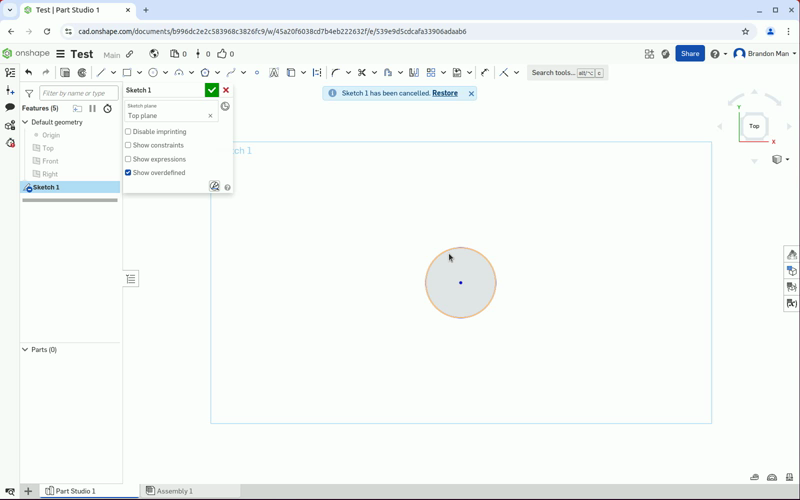
click(449, 253)
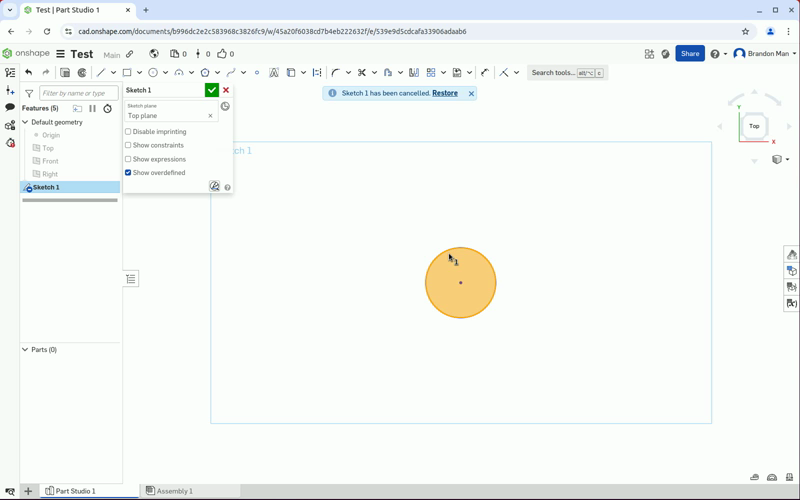
mouse_move(73, 352)
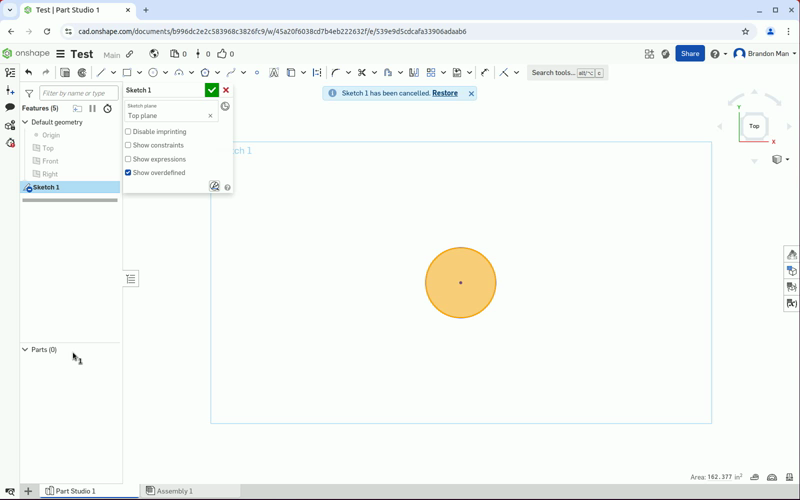
key(shift+y)
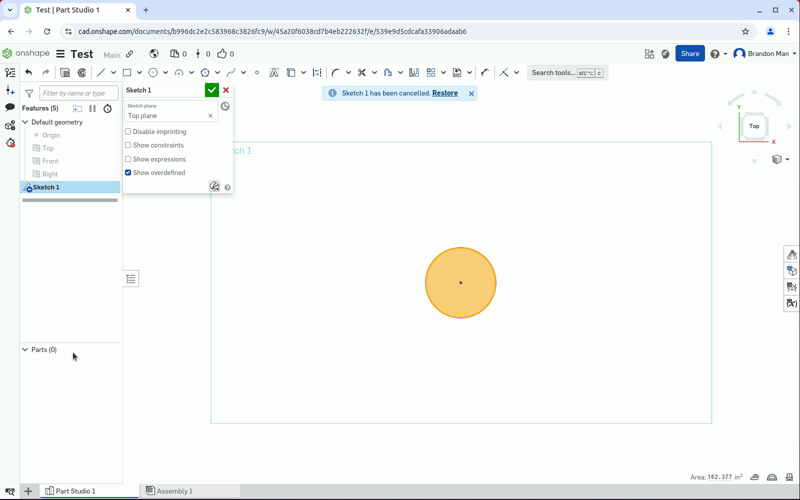
key(shift+e)
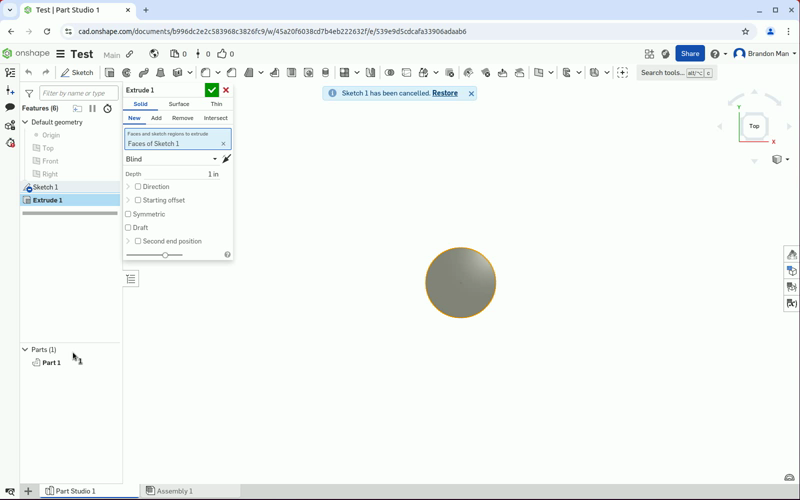
mouse_move(143, 106)
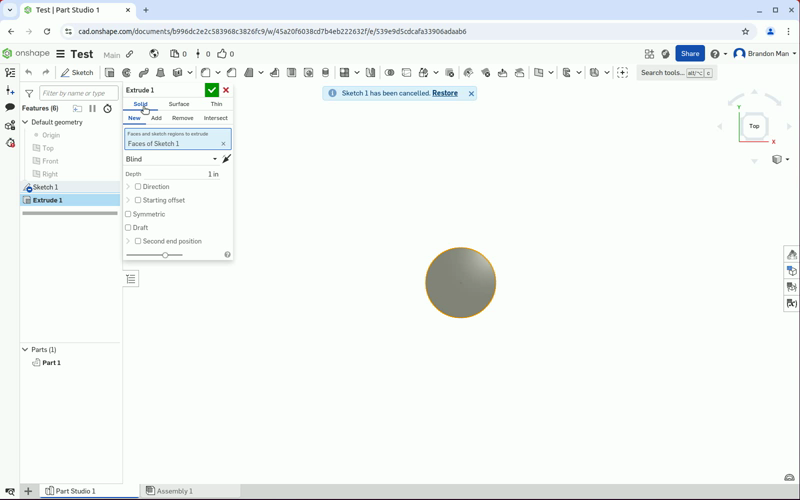
click(143, 106)
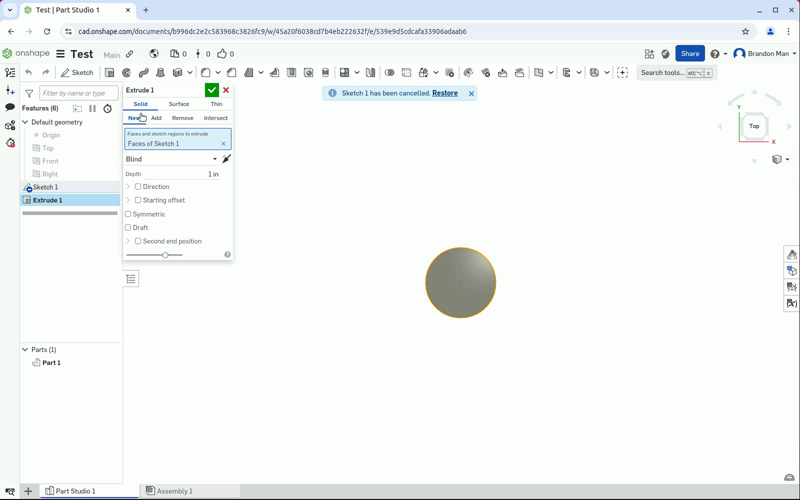
mouse_move(137, 120)
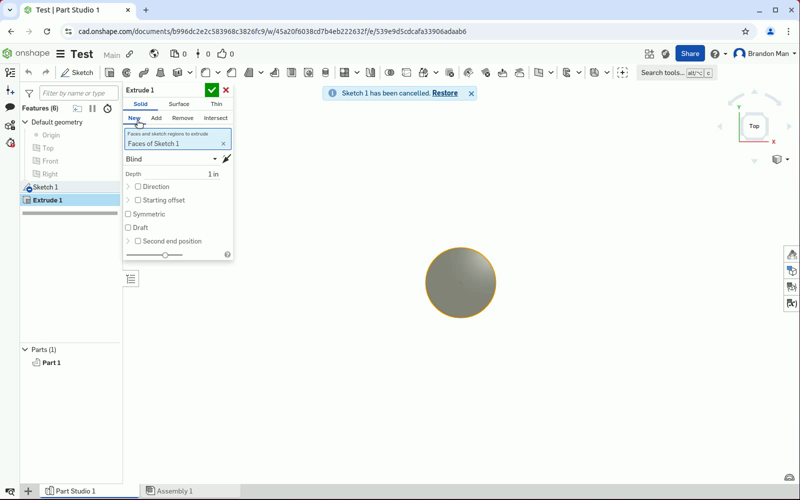
click(137, 120)
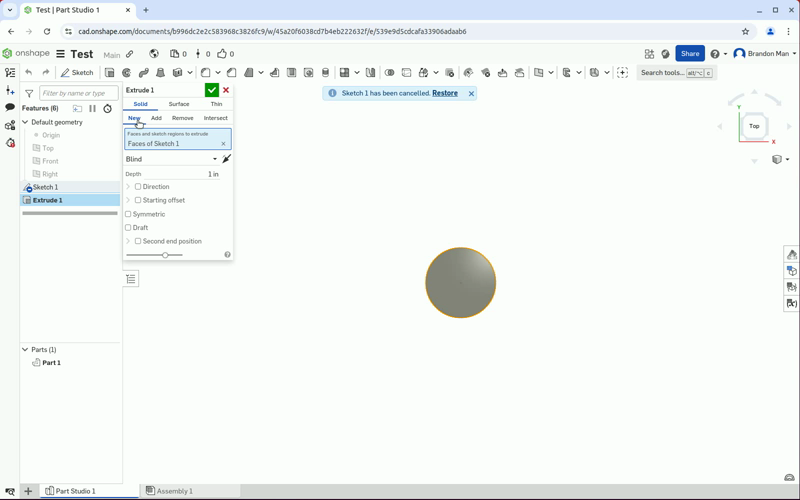
key(tab, 4)
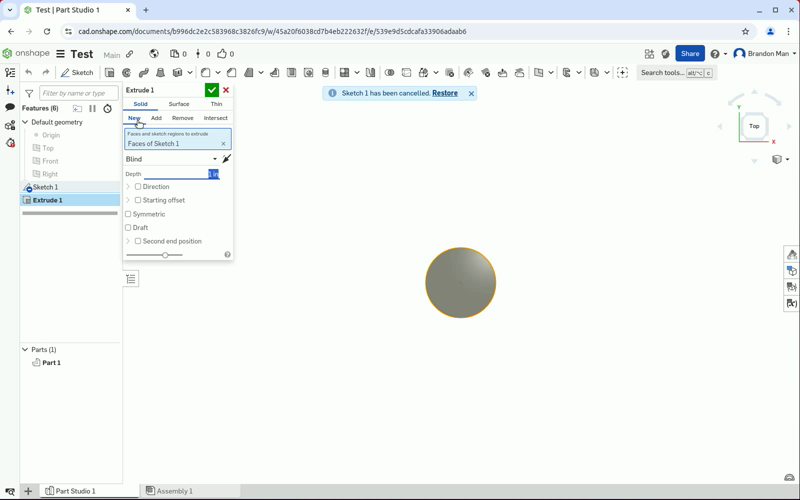
text(4.333)
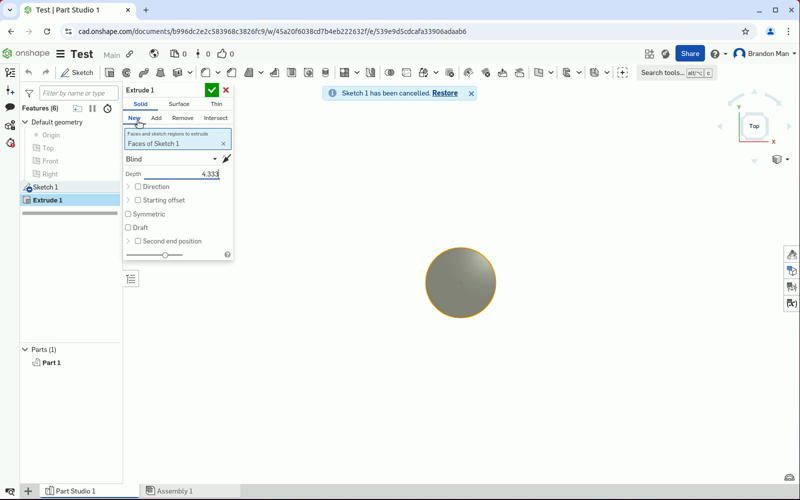
key(enter)
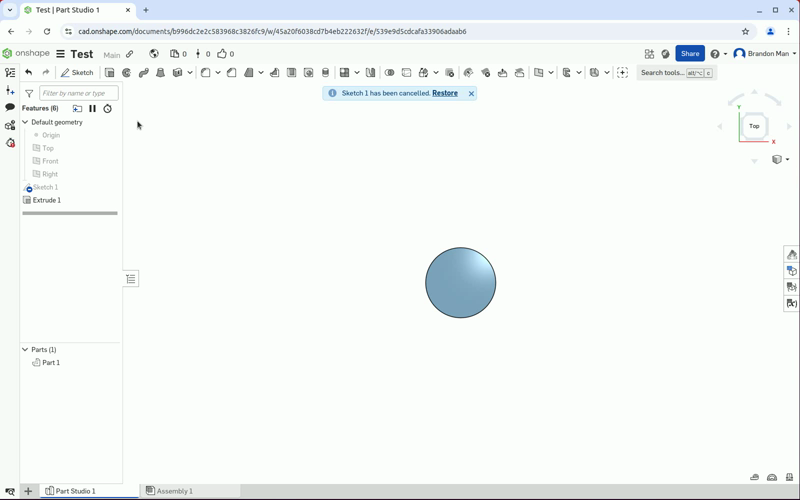
key(shift+h)
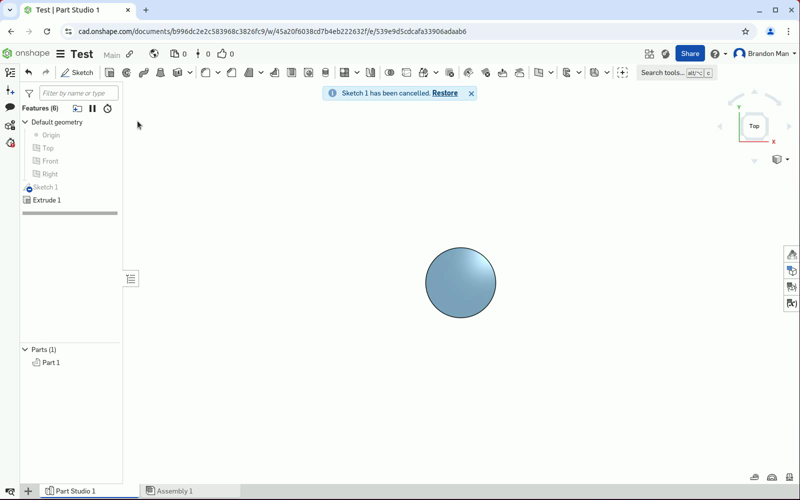
key(shift+h)
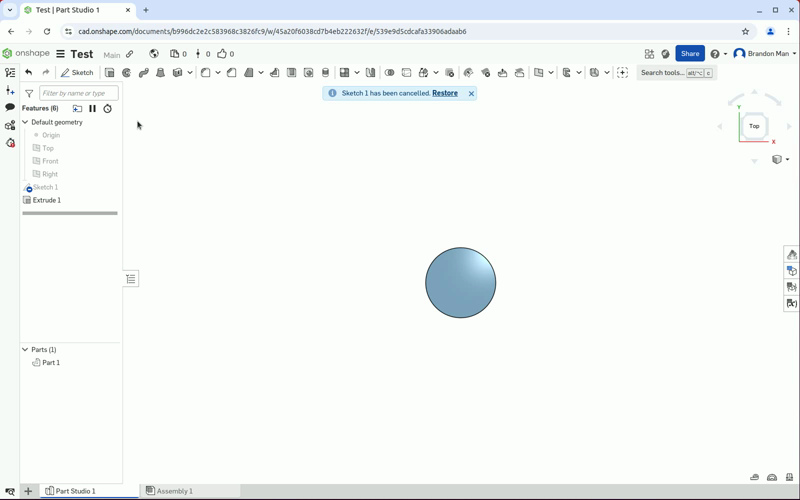
mouse_move(73, 189)
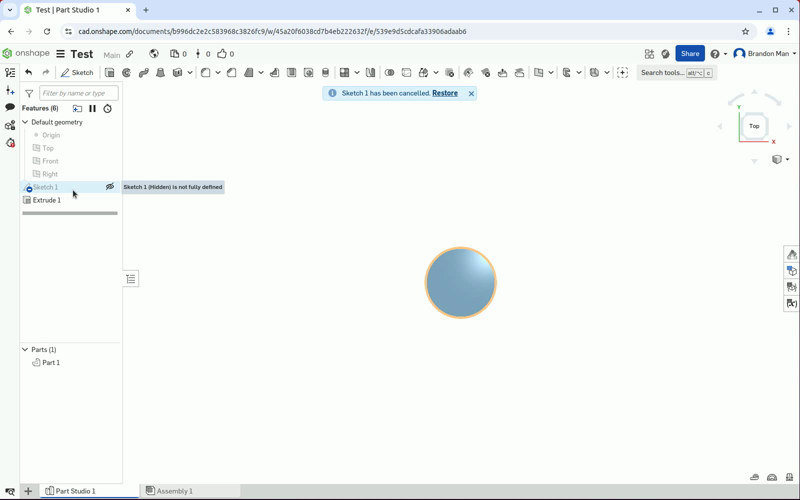
click(73, 189)
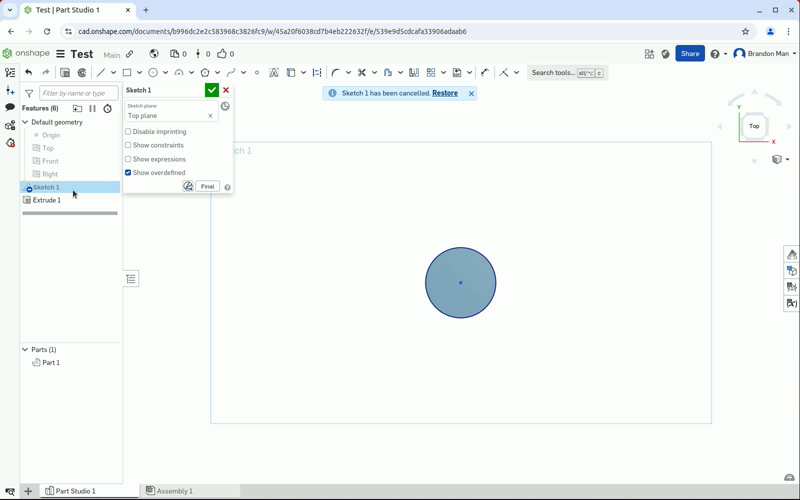
mouse_move(229, 92)
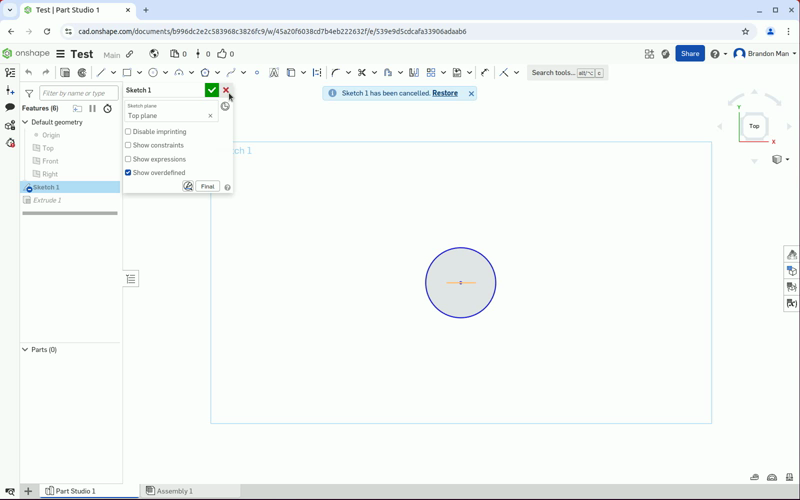
click(229, 92)
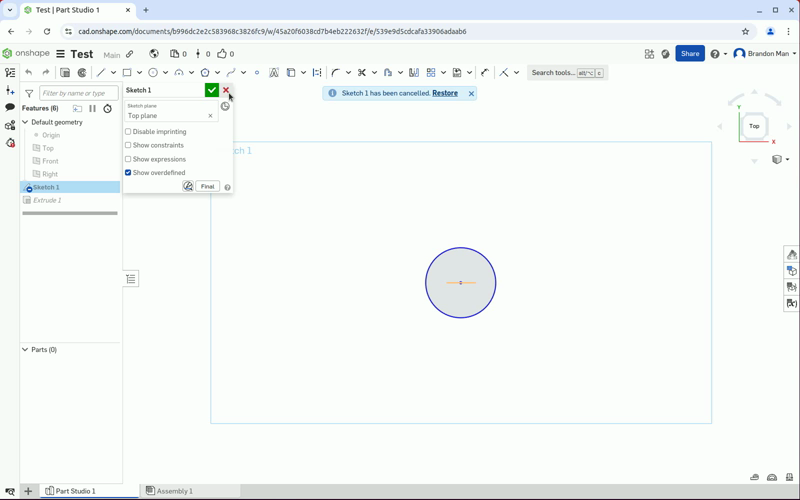
key(shift+s)
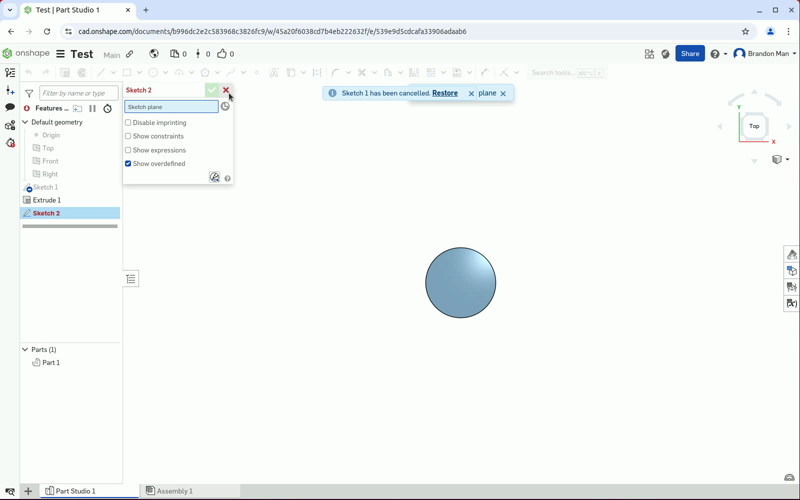
mouse_move(73, 150)
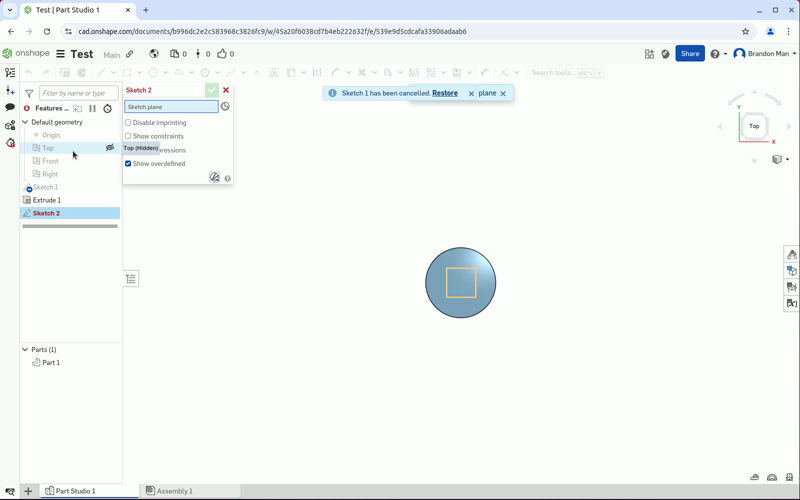
click(73, 150)
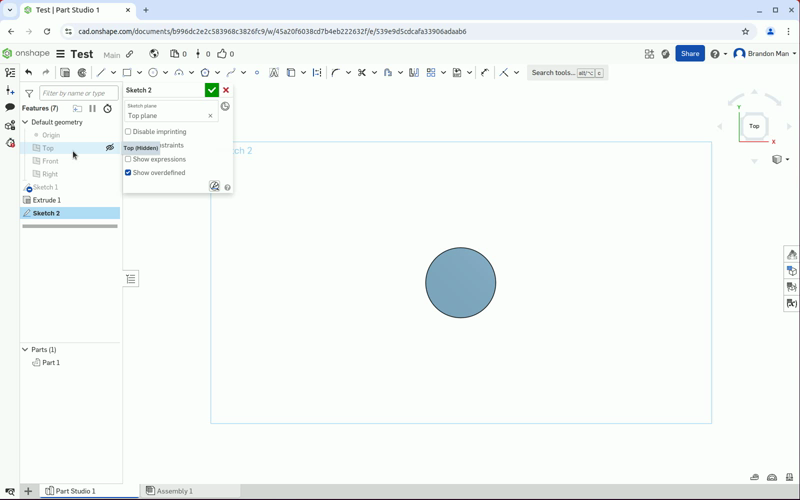
mouse_move(73, 352)
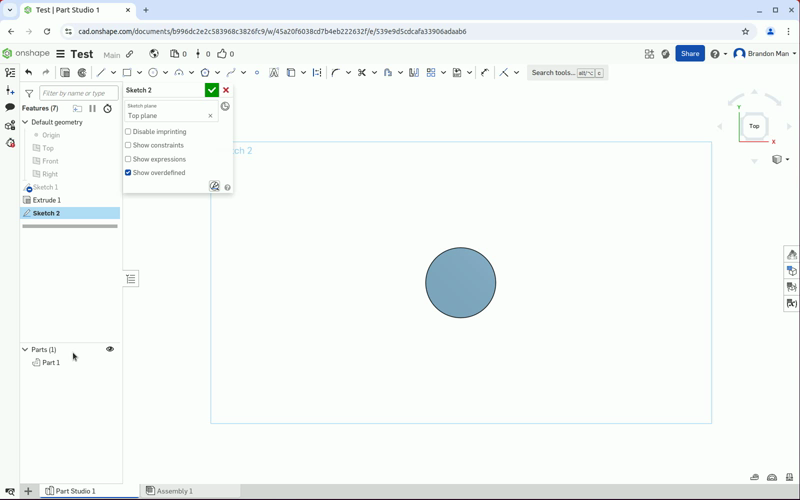
key(y)
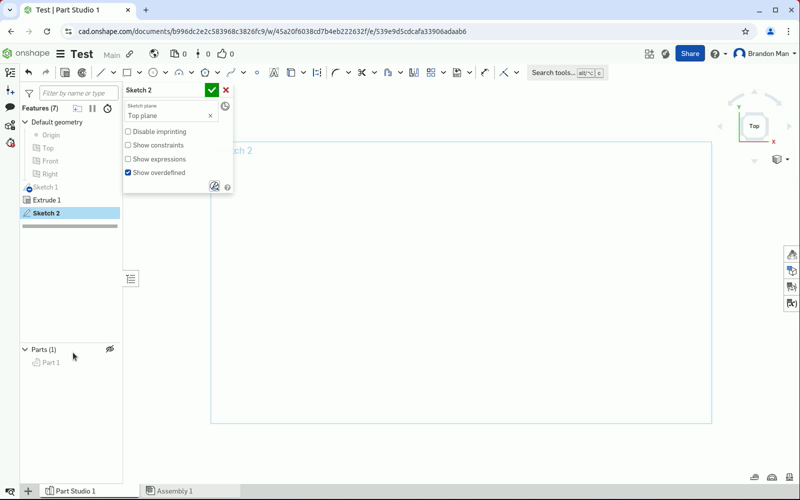
key(c)
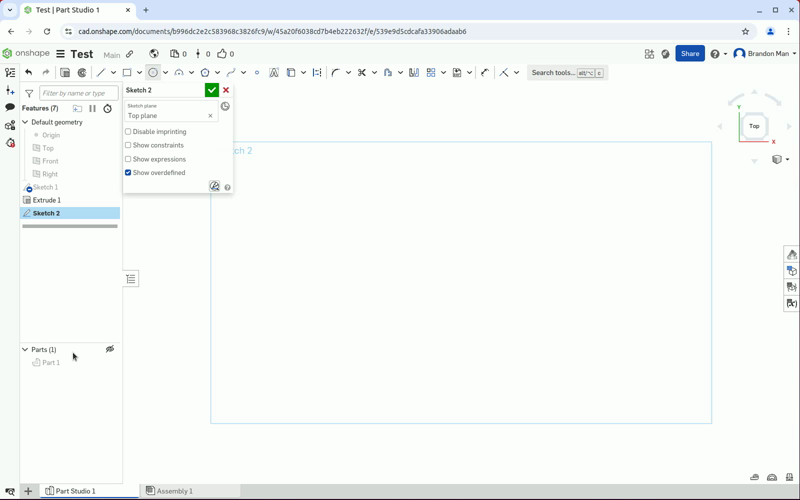
key_down(shift)
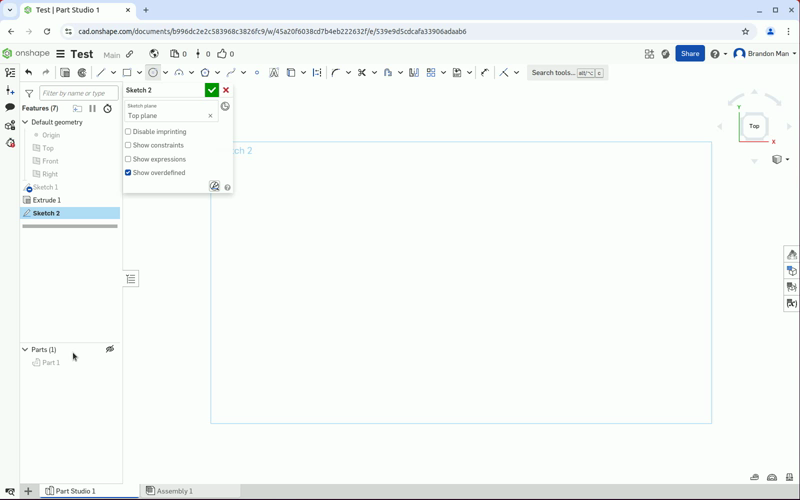
mouse_move(460, 282)
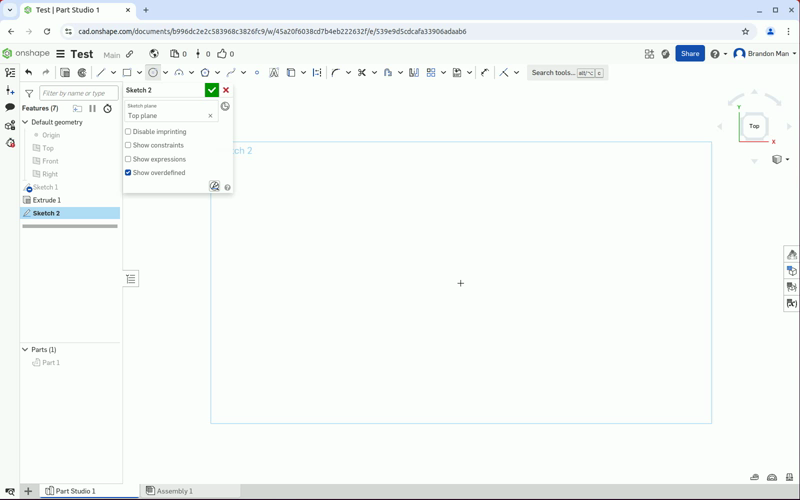
click(460, 282)
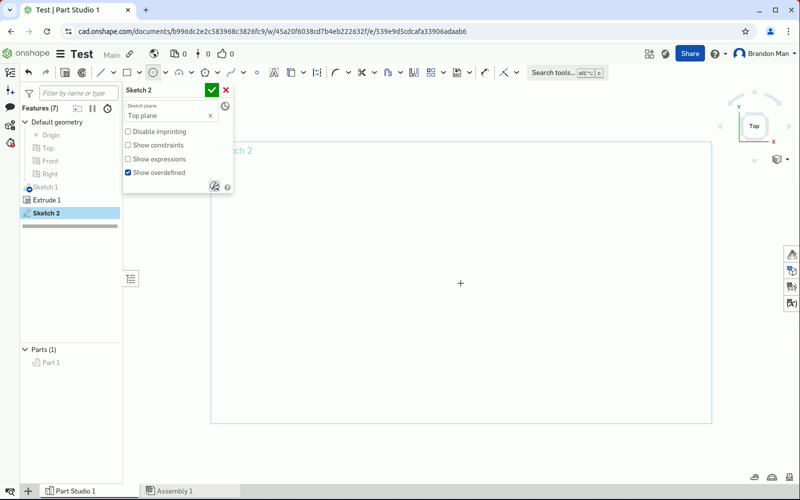
key_up(shift)
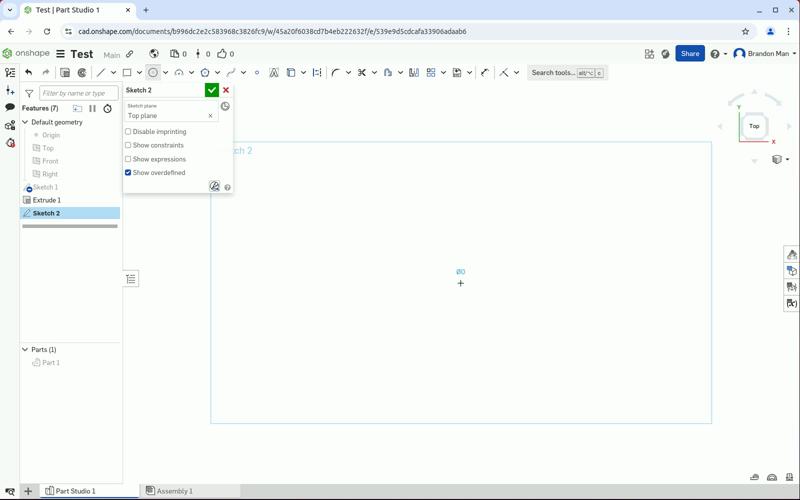
mouse_move(495, 282)
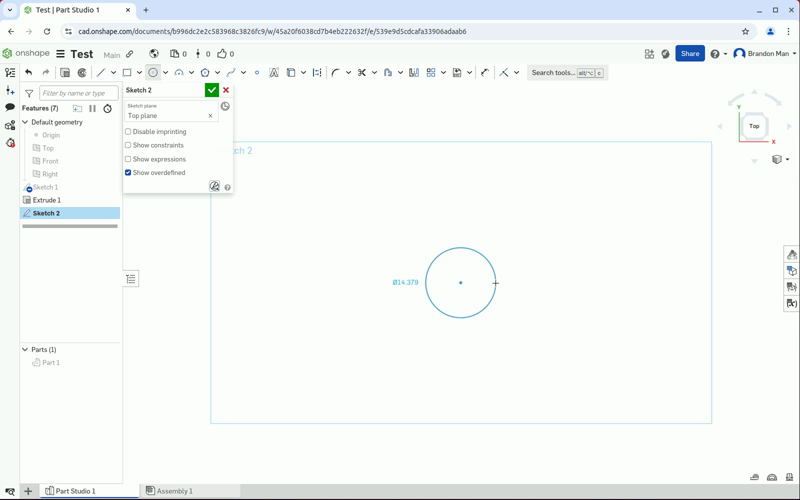
click(495, 282)
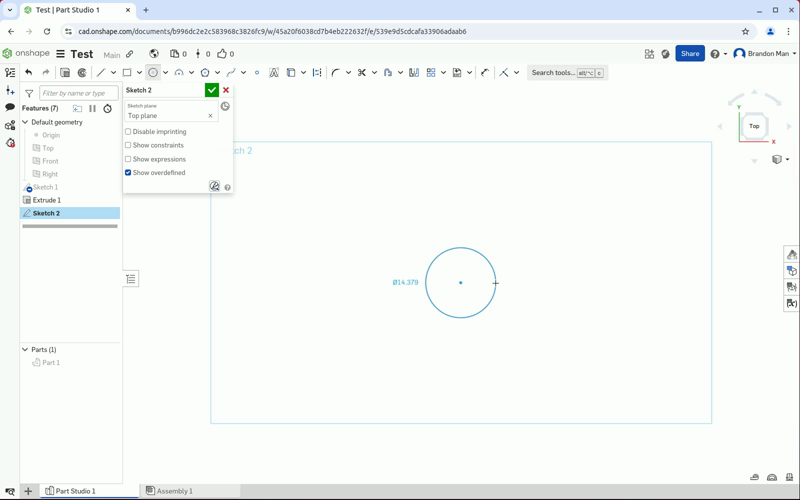
key(esc)
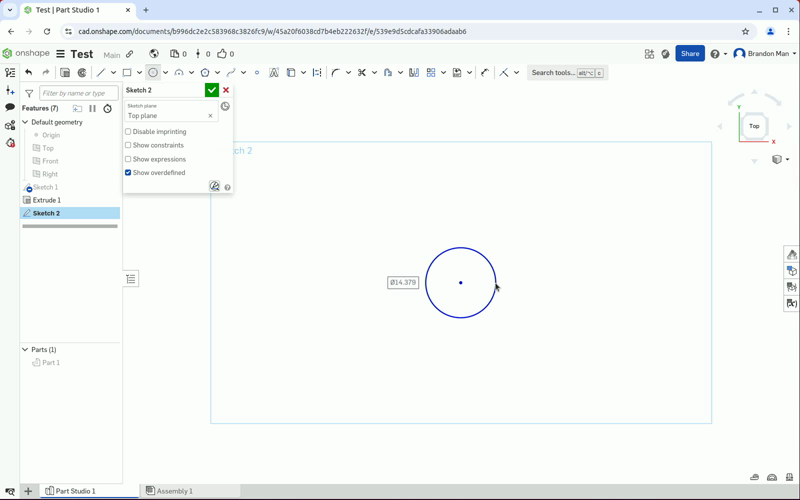
mouse_move(473, 260)
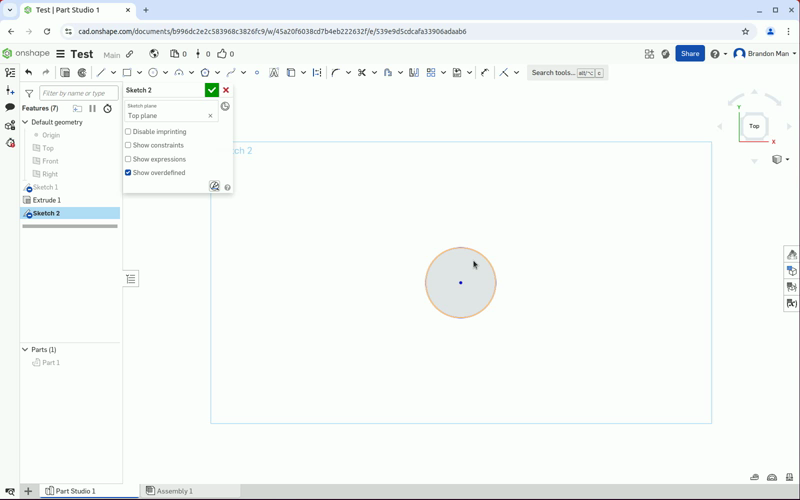
click(473, 260)
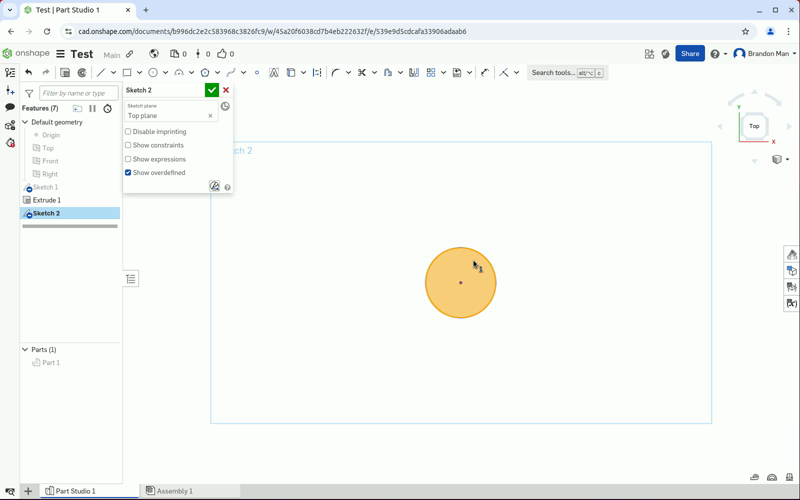
mouse_move(73, 352)
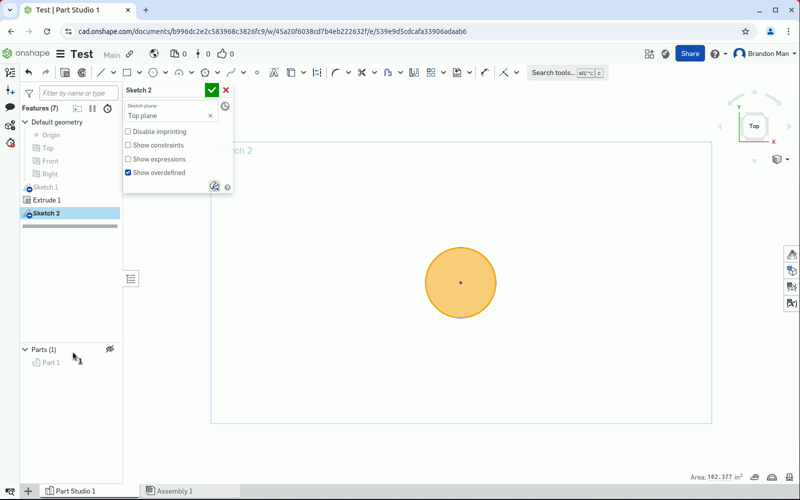
key(shift+y)
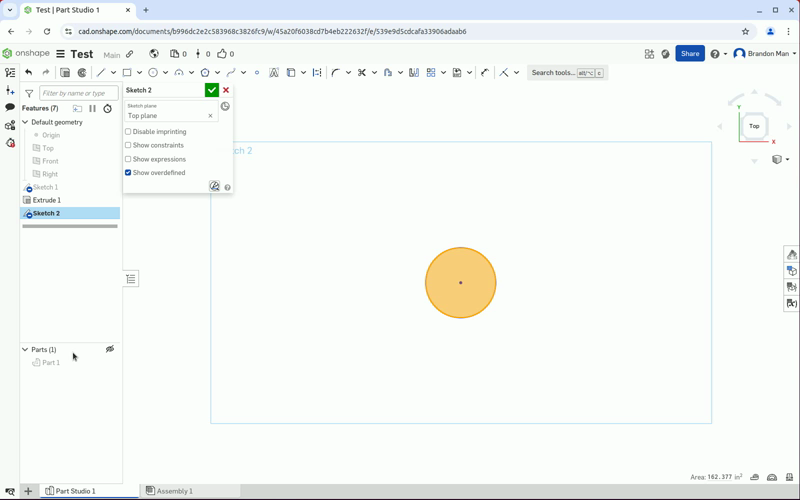
key(shift+e)
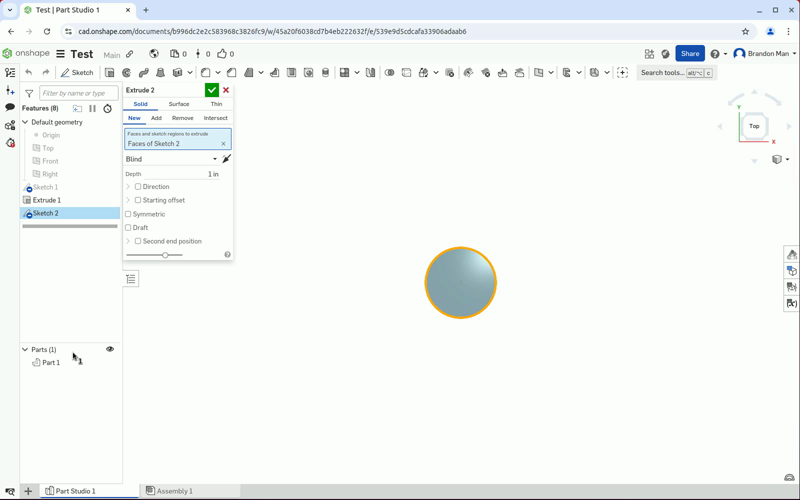
mouse_move(143, 106)
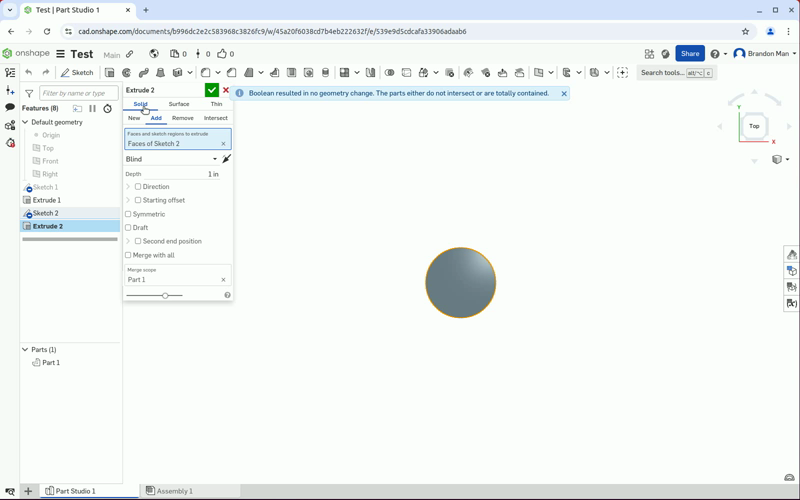
click(143, 106)
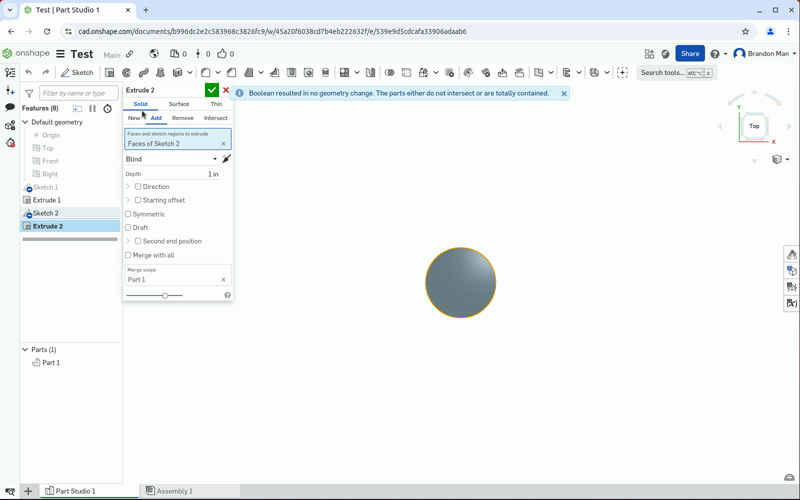
mouse_move(137, 120)
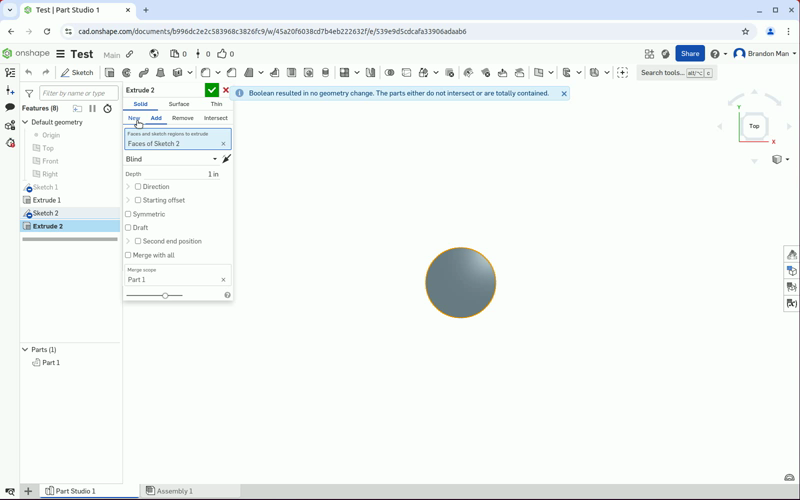
click(137, 120)
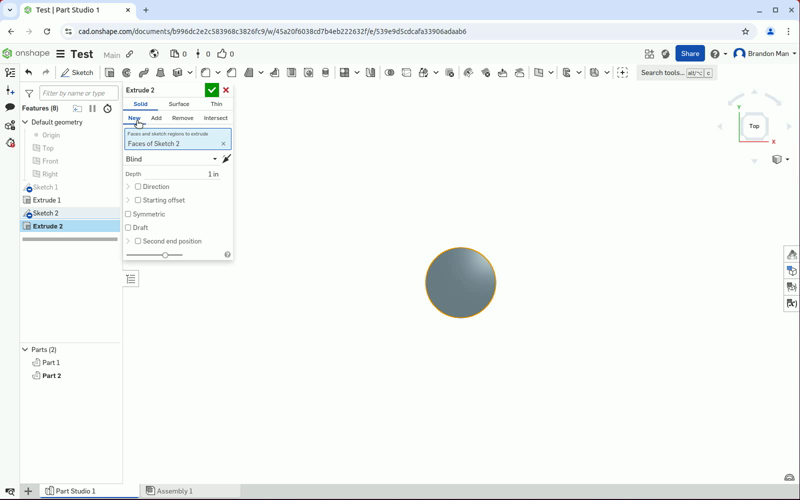
key(tab, 4)
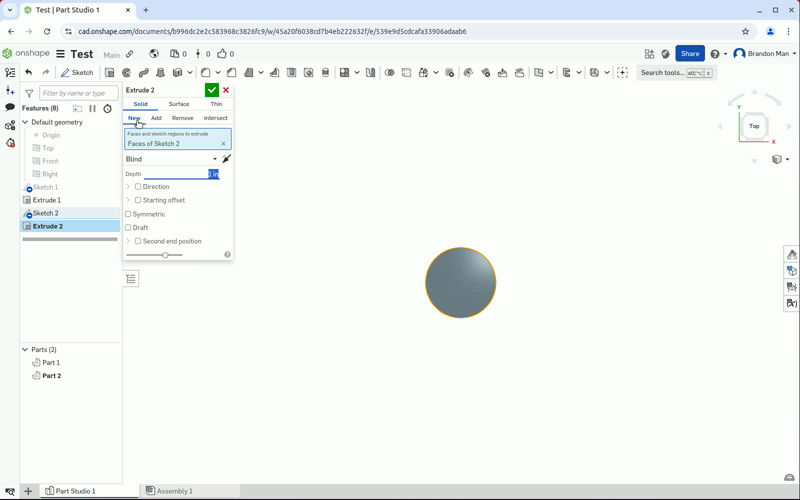
text(4.333)
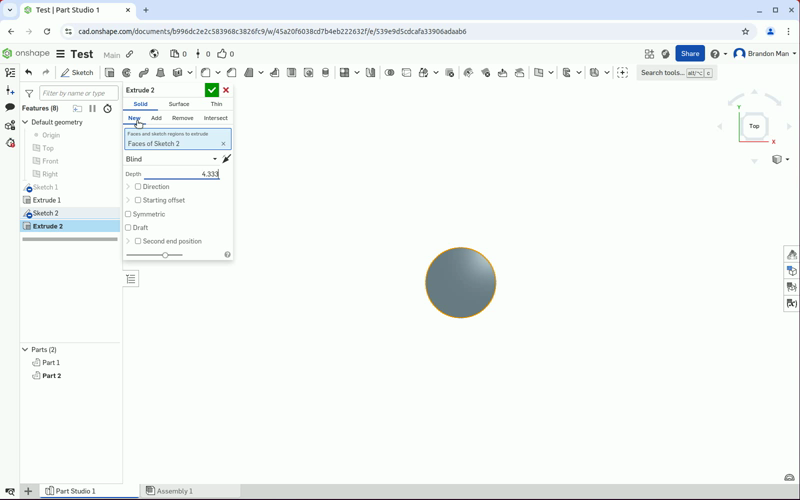
key(enter)
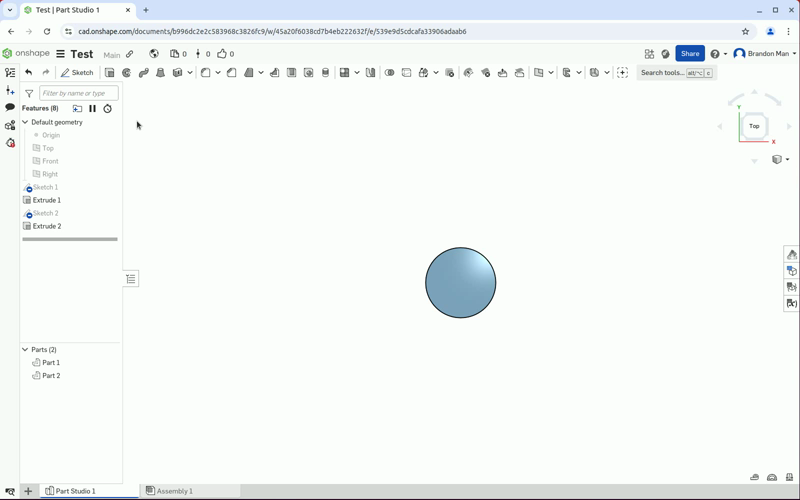
key(shift+h)
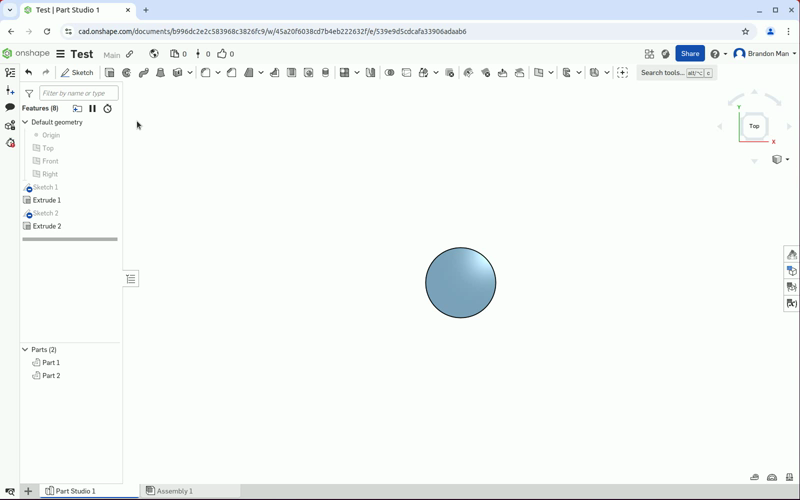
key(shift+h)
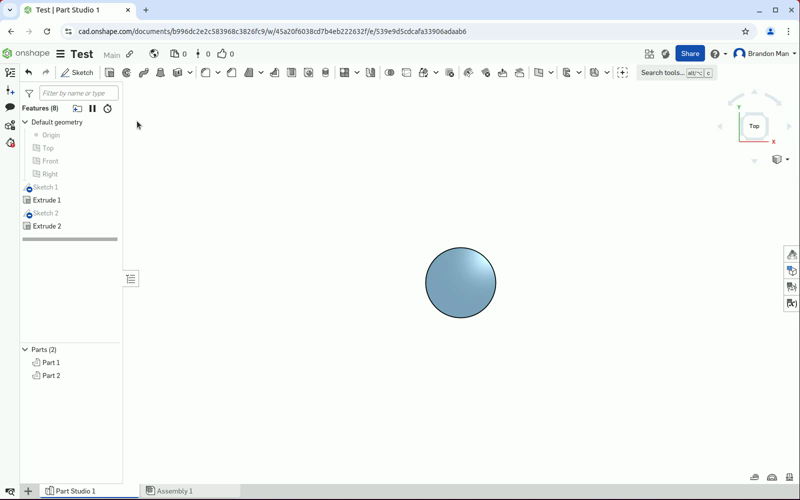
mouse_move(73, 189)
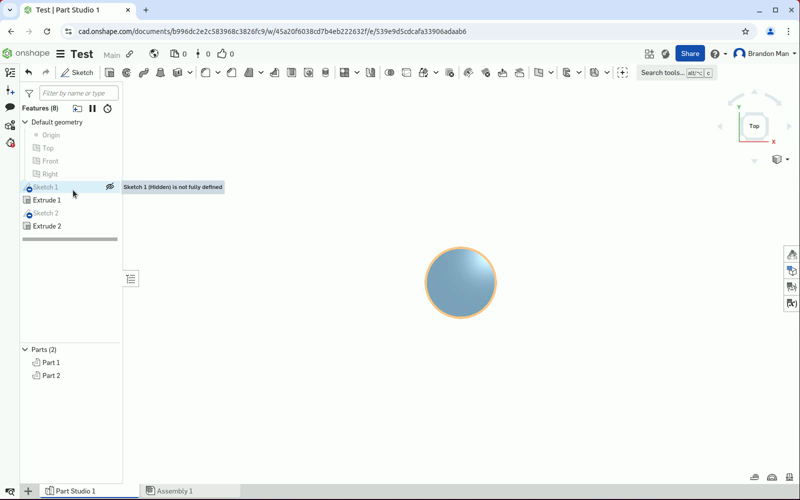
click(73, 189)
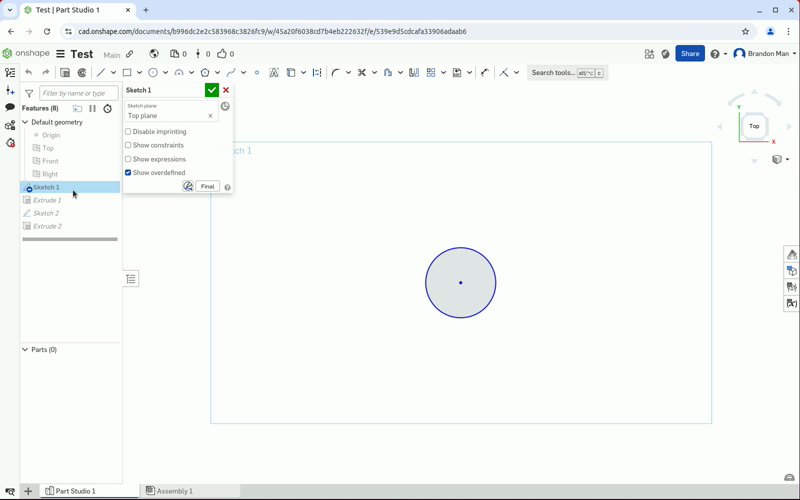
mouse_move(229, 92)
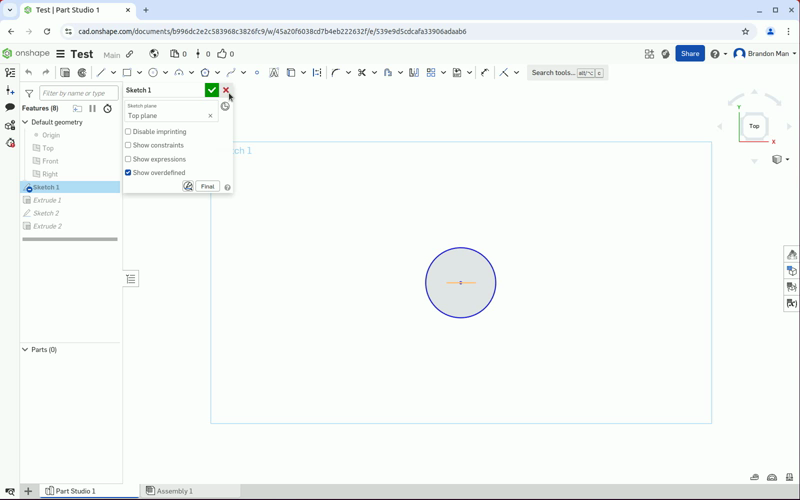
click(229, 92)
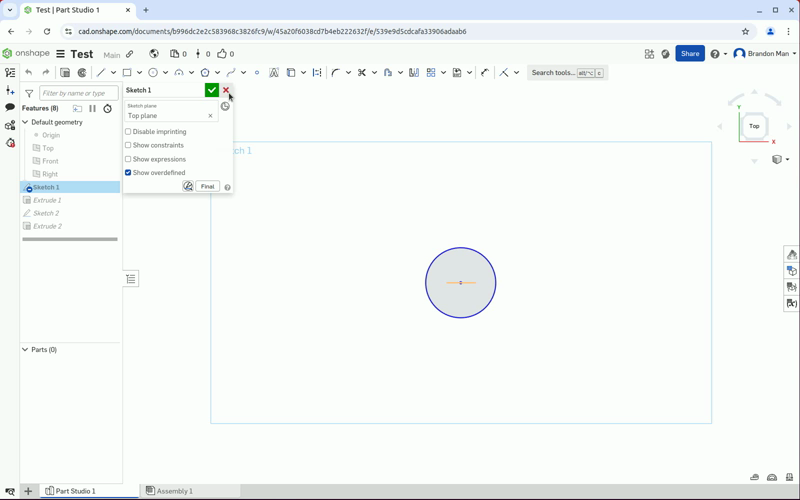
key(shift+s)
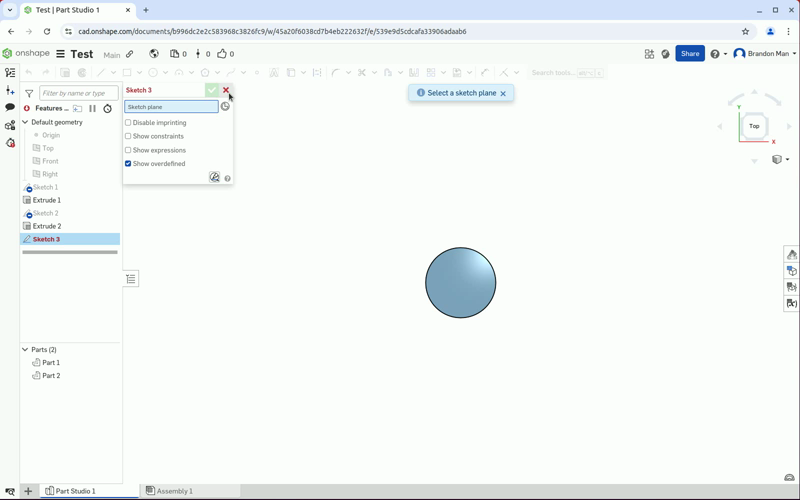
mouse_move(73, 150)
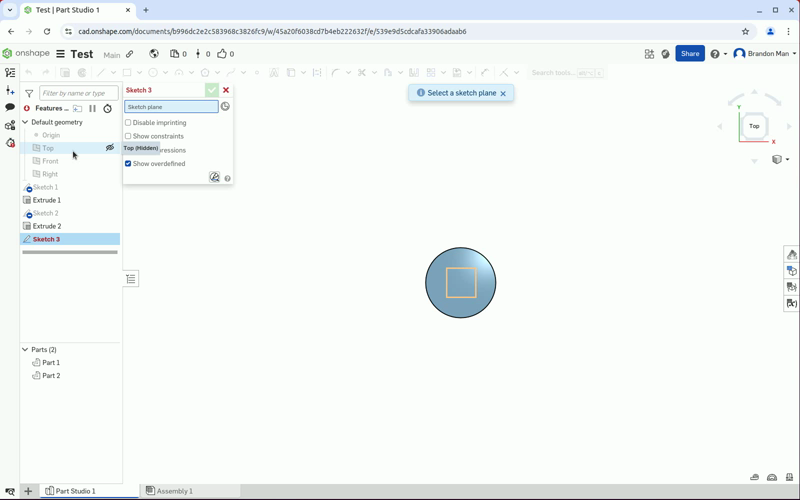
click(73, 150)
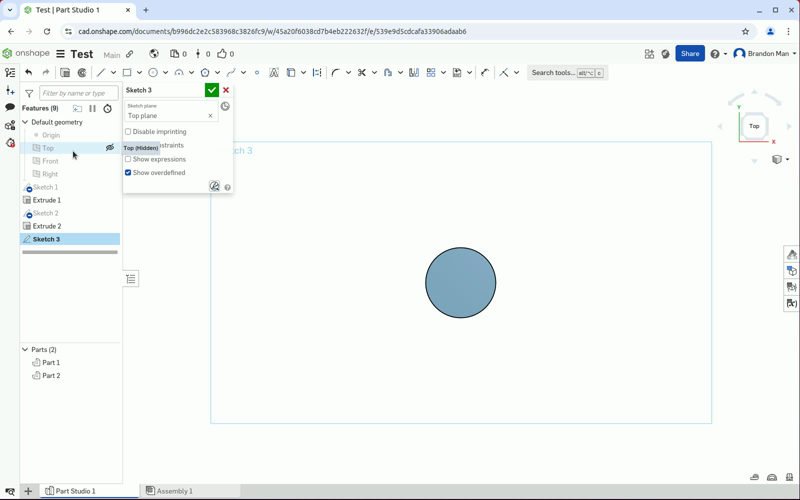
mouse_move(73, 352)
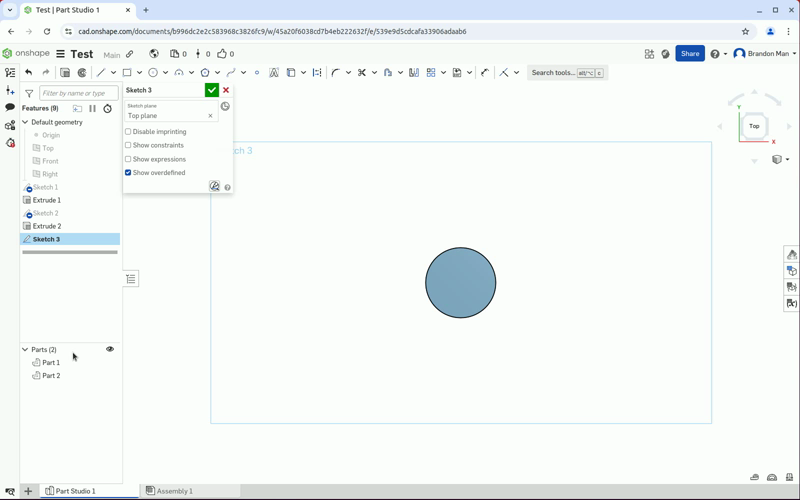
key(y)
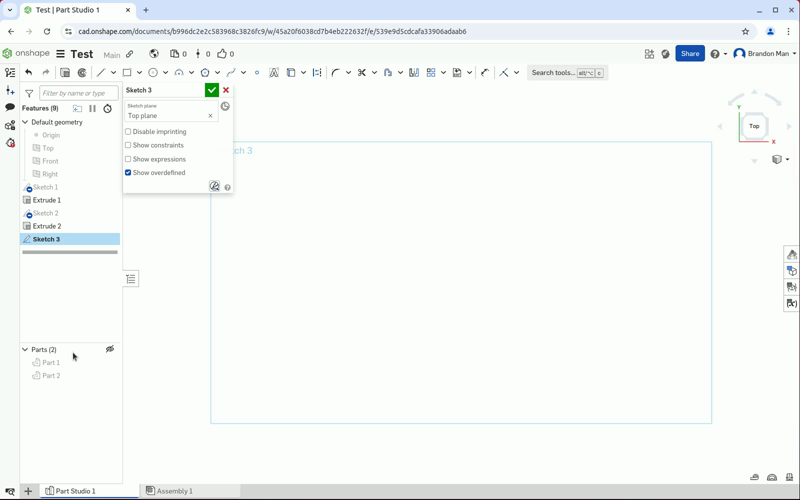
key(c)
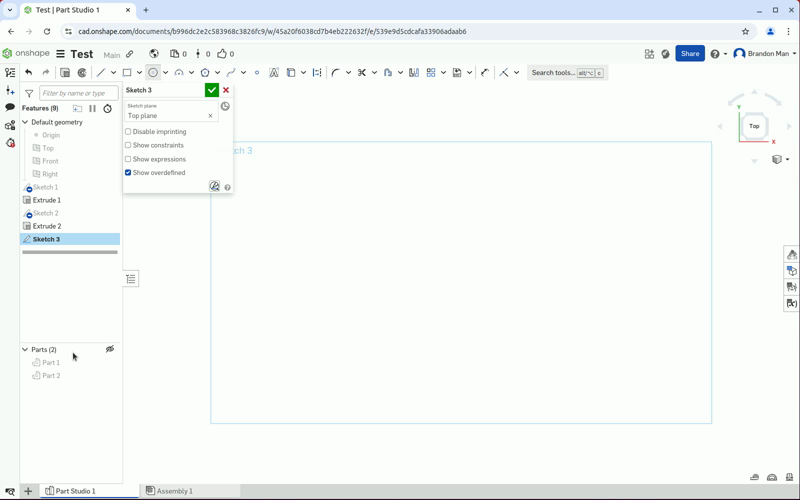
key_down(shift)
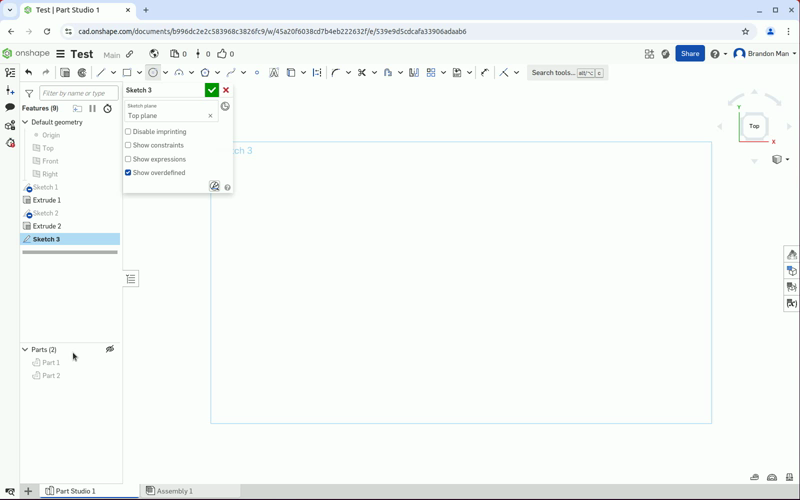
mouse_move(461, 282)
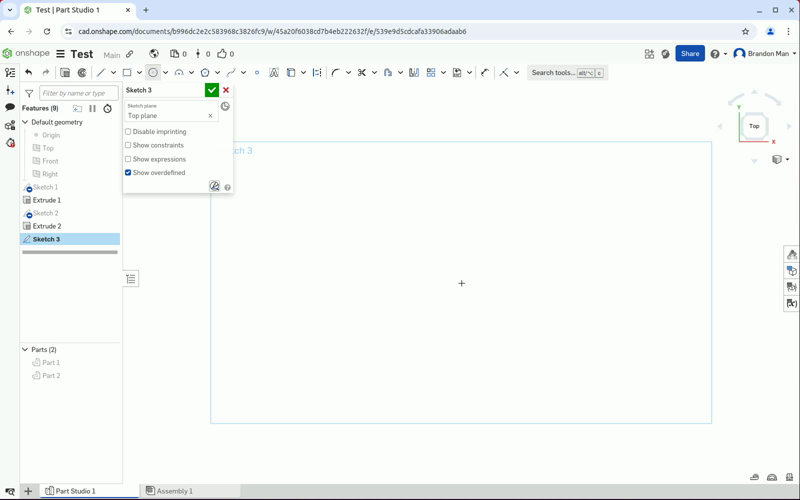
click(461, 282)
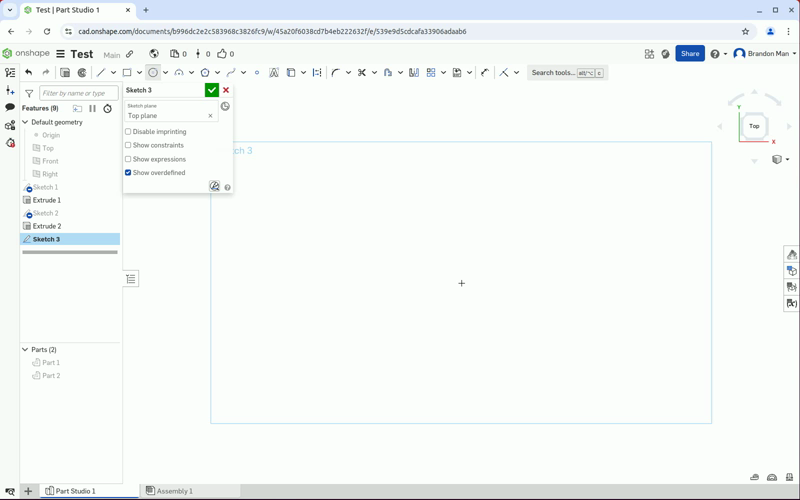
key_up(shift)
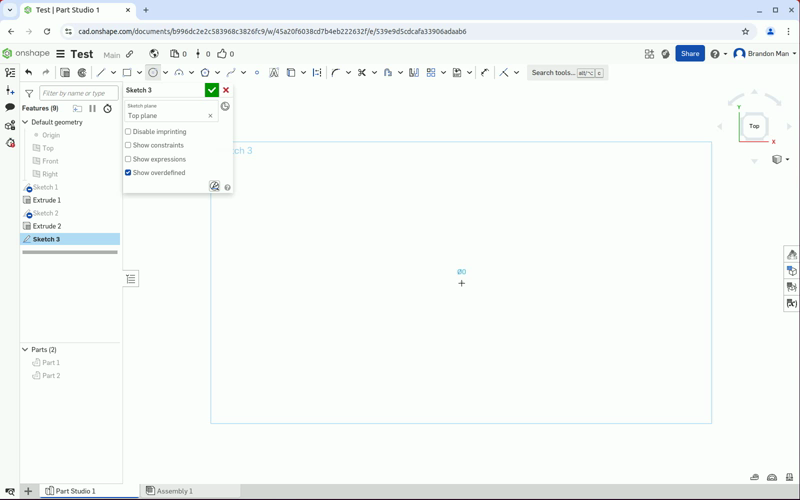
mouse_move(489, 282)
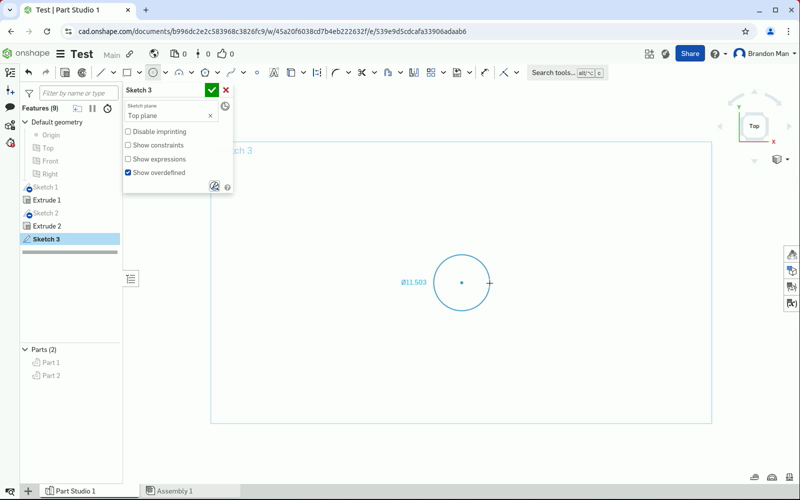
click(489, 282)
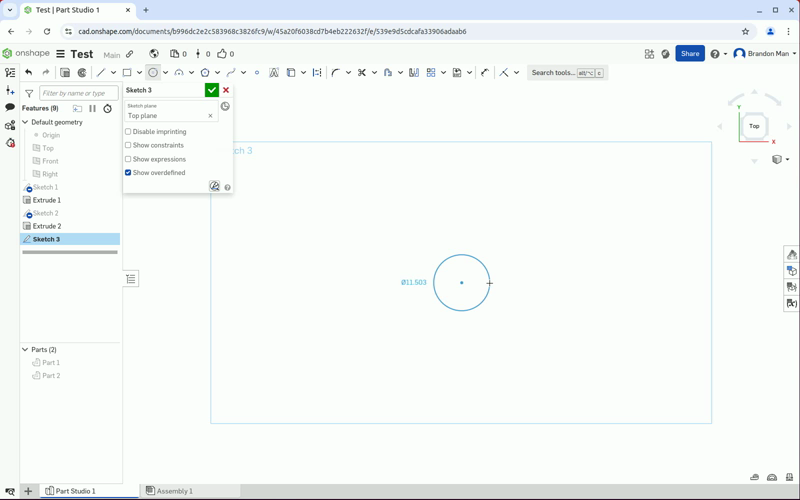
key(esc)
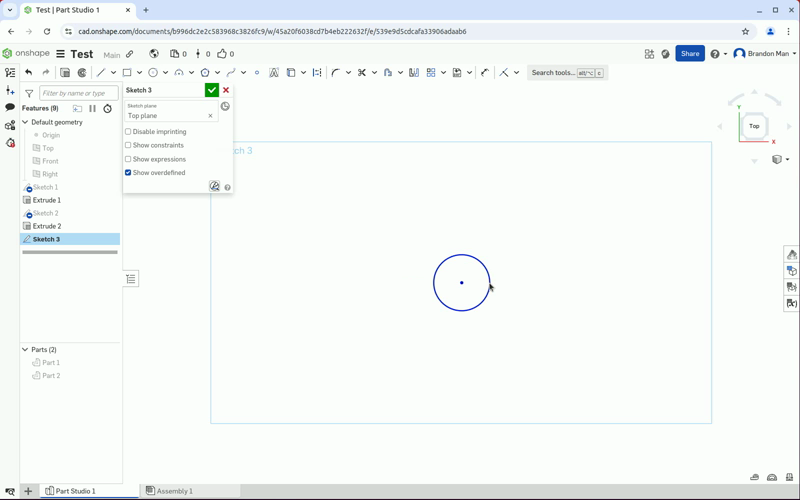
mouse_move(450, 303)
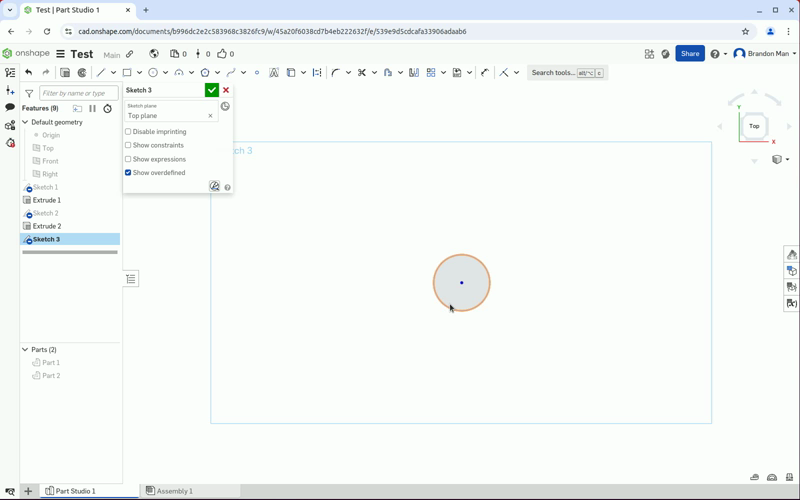
click(450, 303)
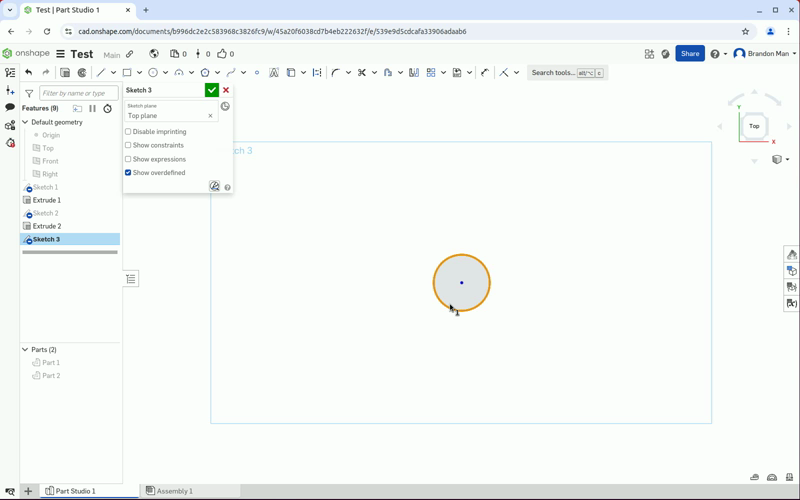
mouse_move(73, 352)
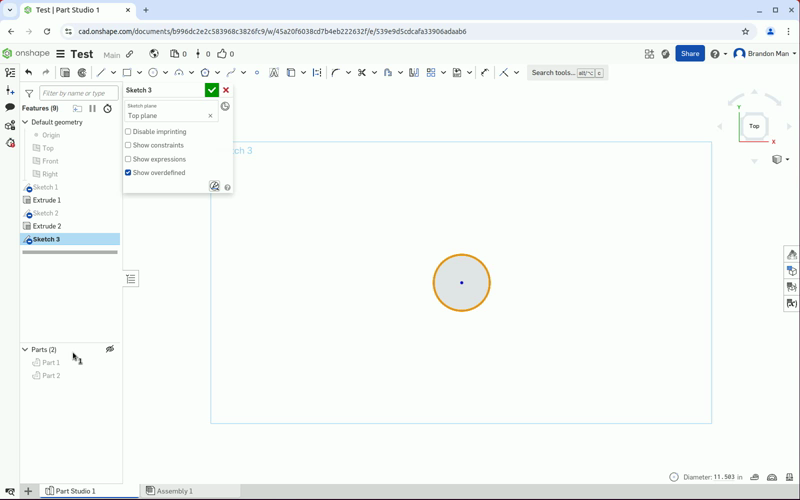
key(shift+y)
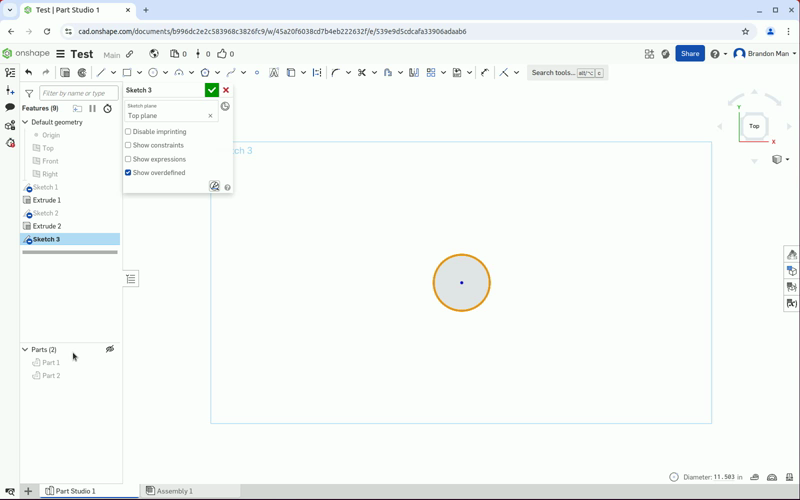
key(shift+e)
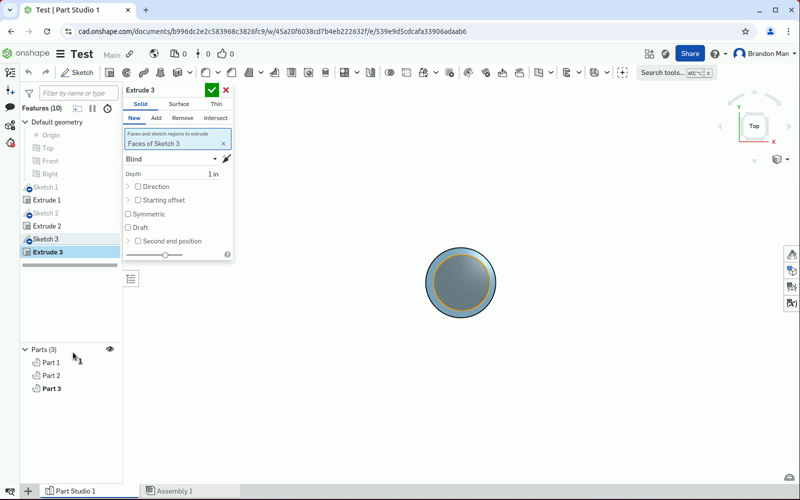
mouse_move(143, 106)
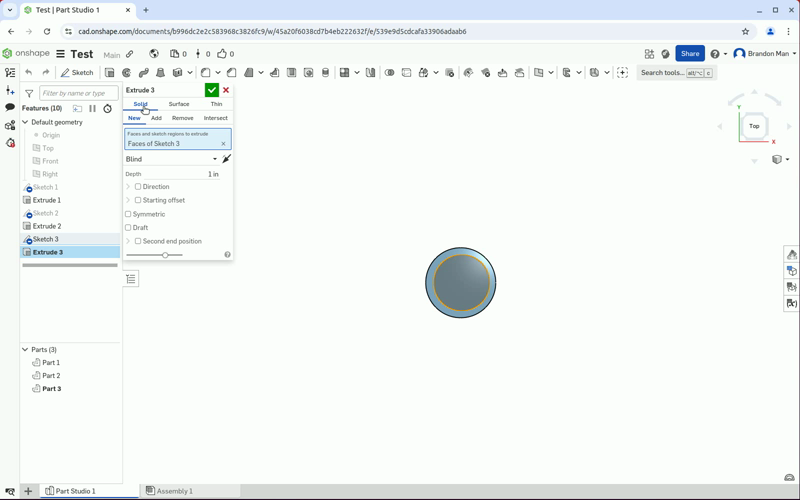
click(143, 106)
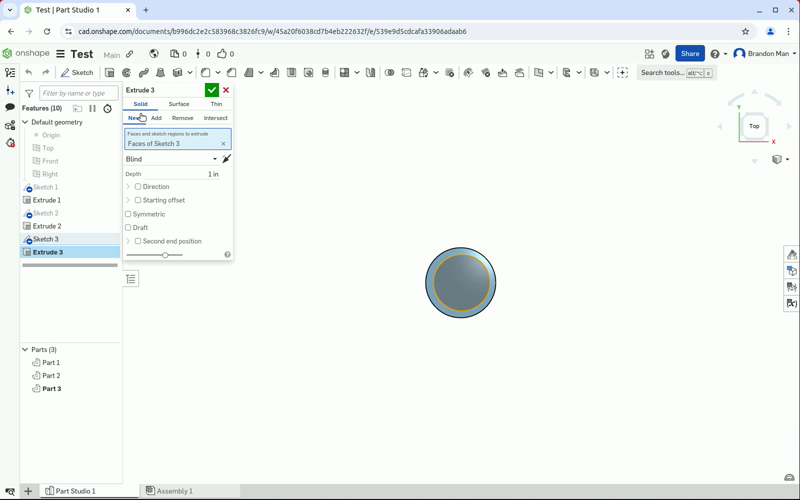
mouse_move(137, 120)
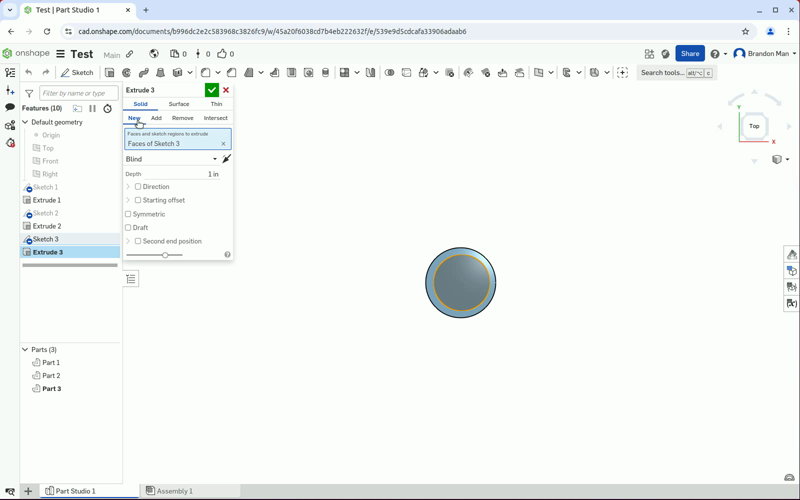
click(137, 120)
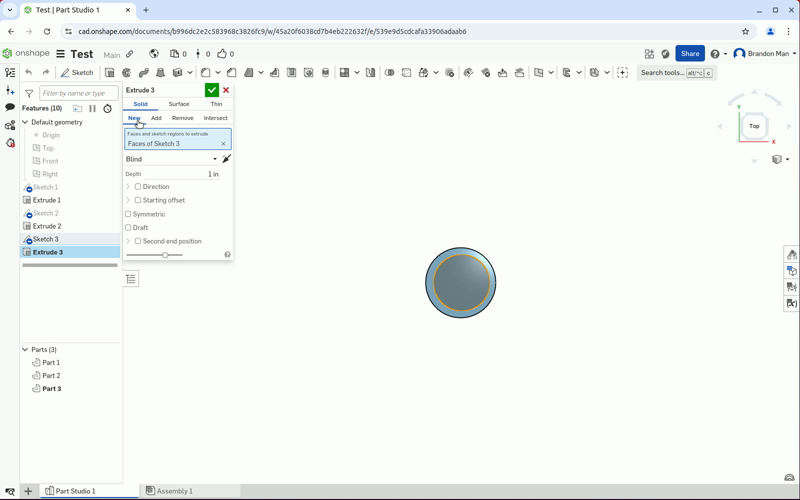
key(tab, 4)
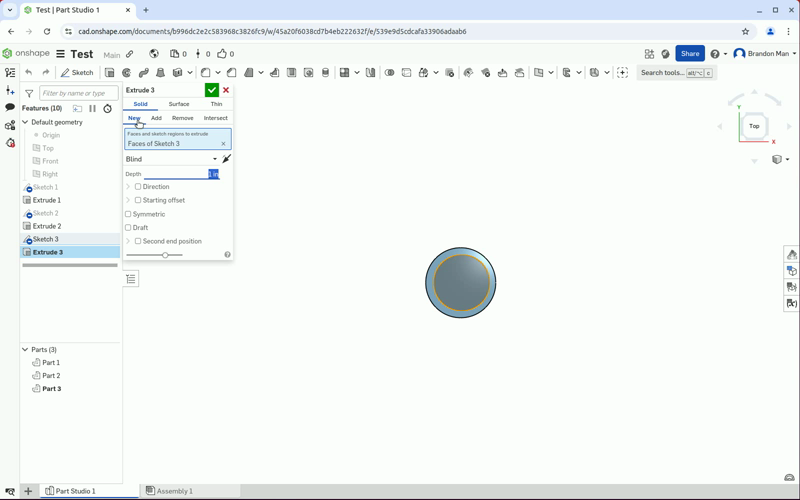
text(-23.108)
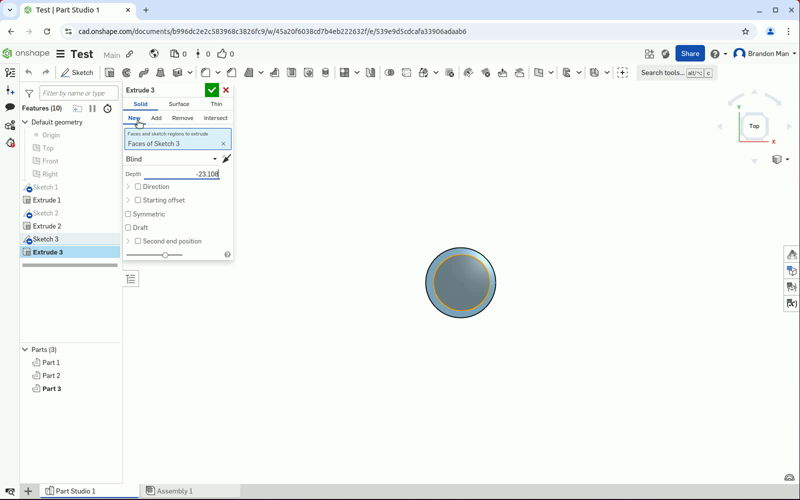
key(enter)
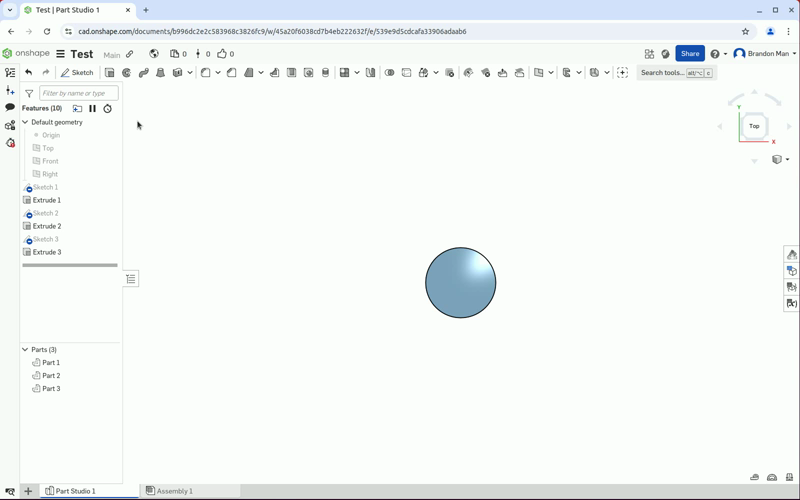
key(shift+h)
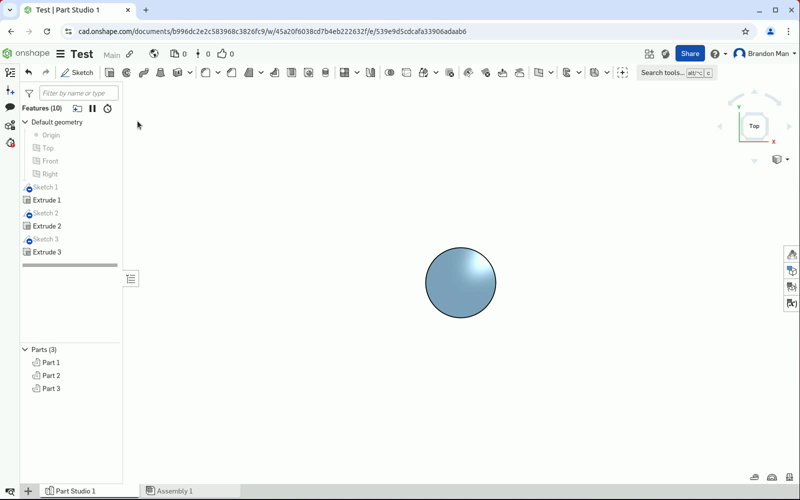
key(shift+h)
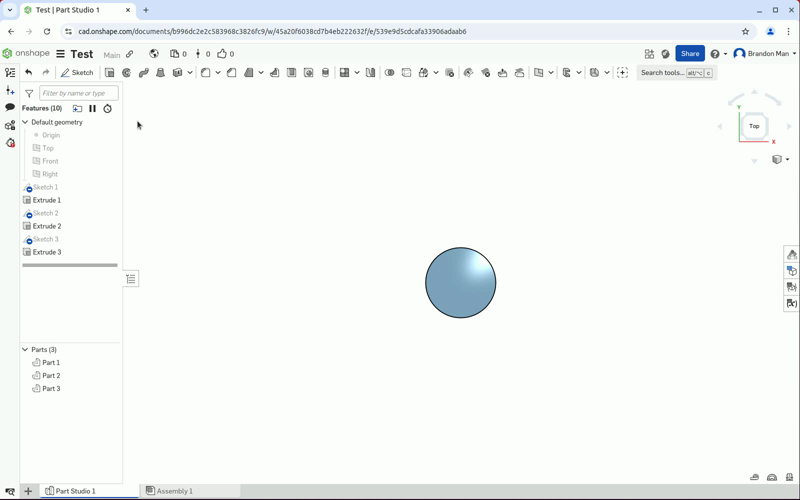
mouse_move(73, 189)
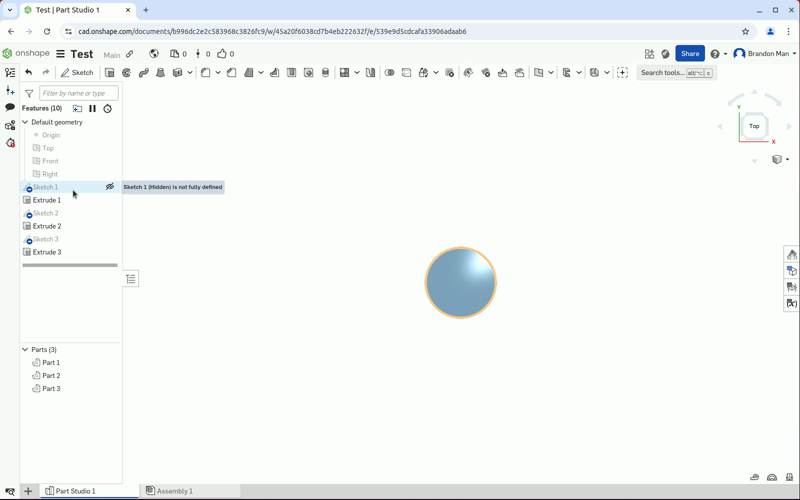
click(73, 189)
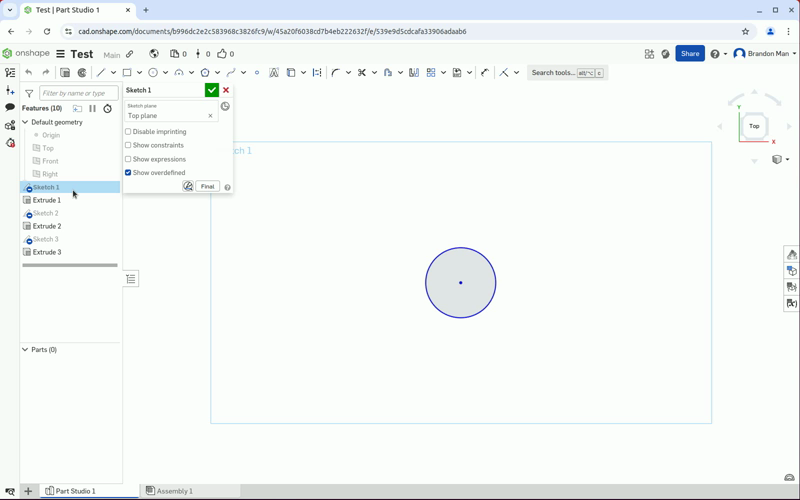
mouse_move(229, 92)
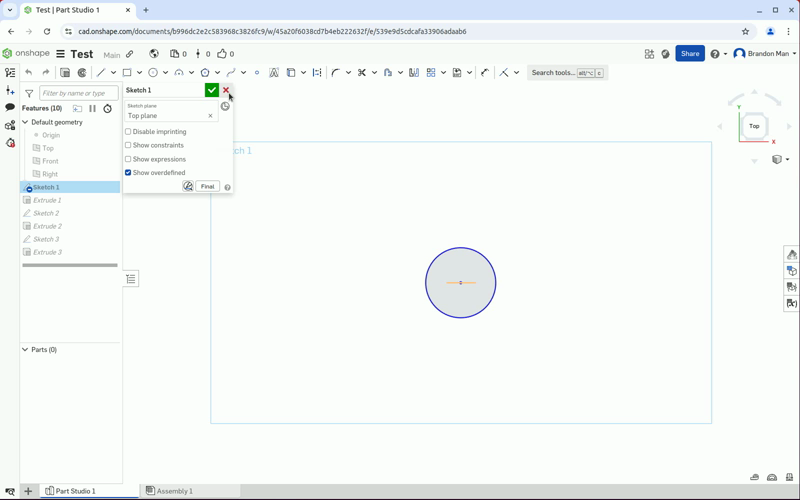
click(229, 92)
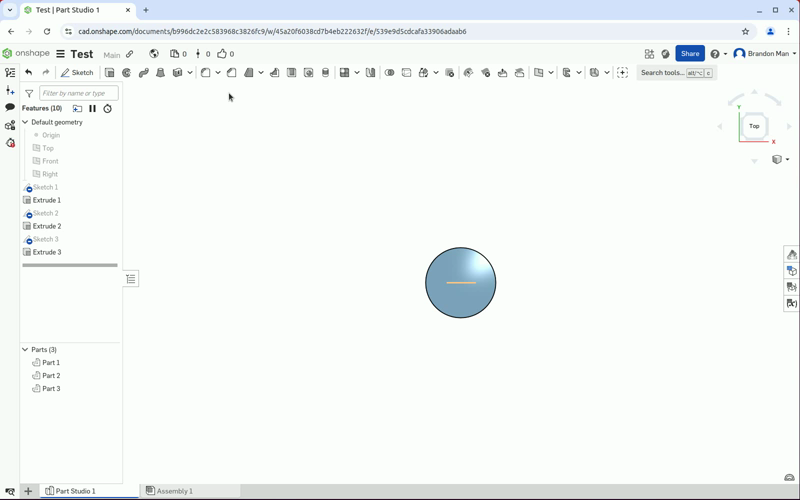
mouse_move(541, 75)
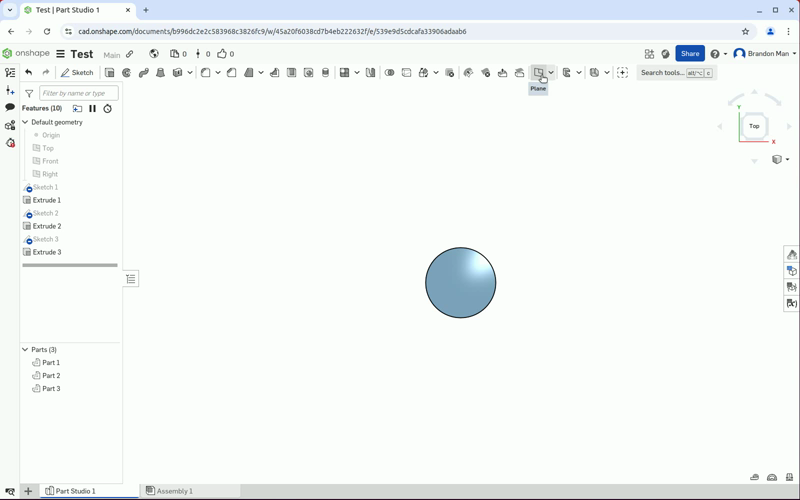
click(541, 75)
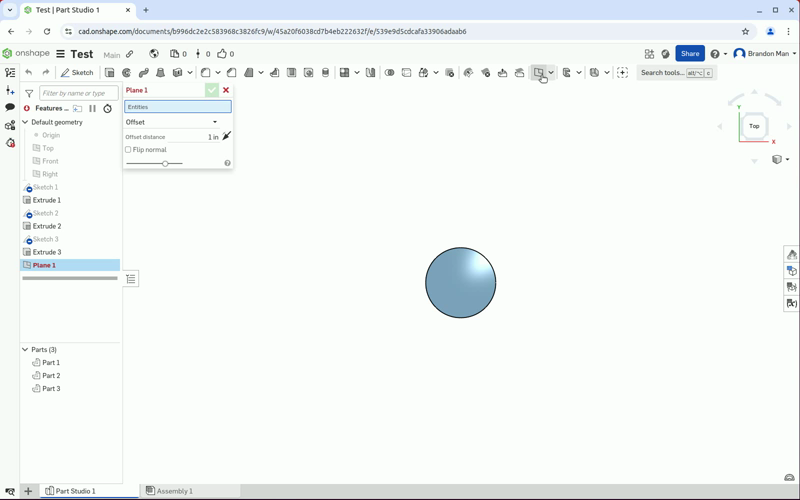
mouse_move(73, 150)
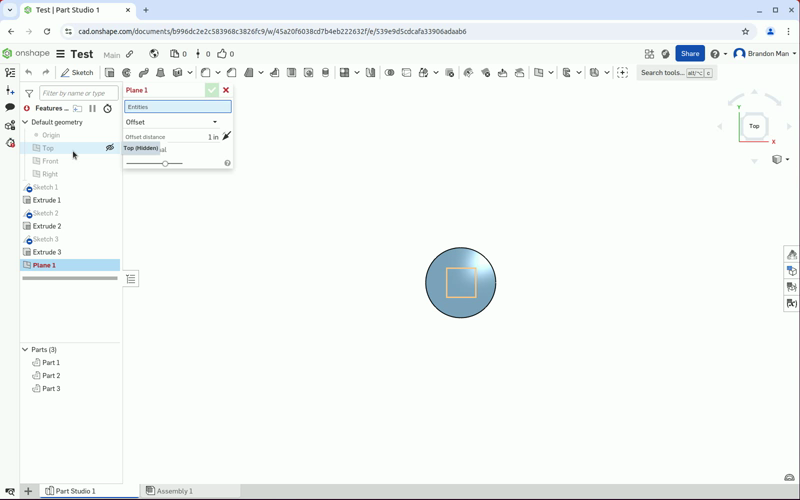
click(73, 150)
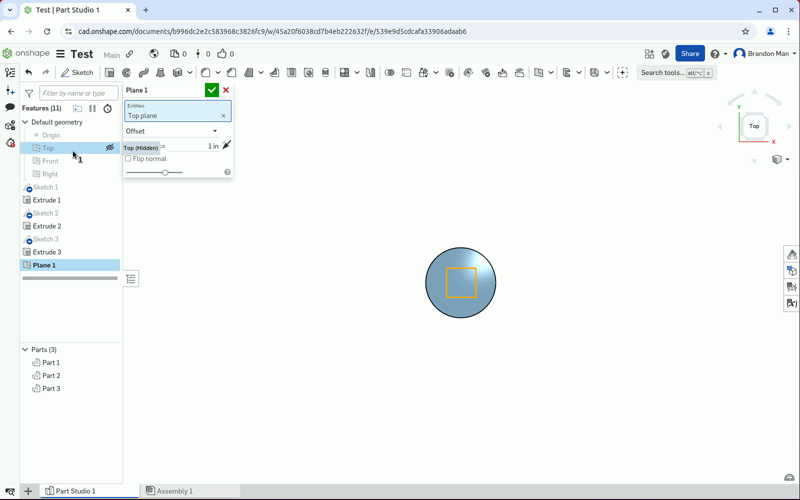
key(tab, 2)
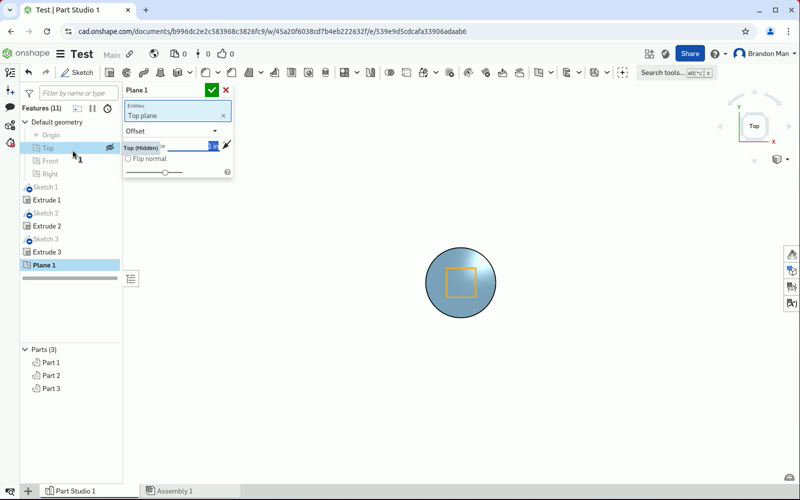
text(4.344)
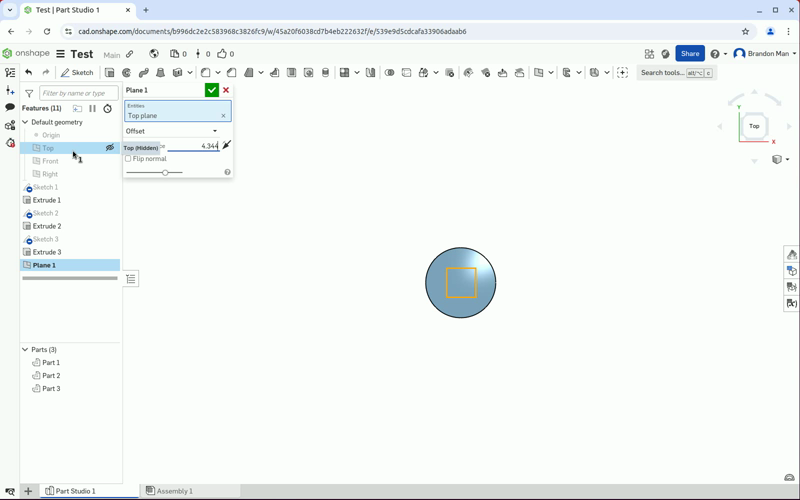
key(enter, 2)
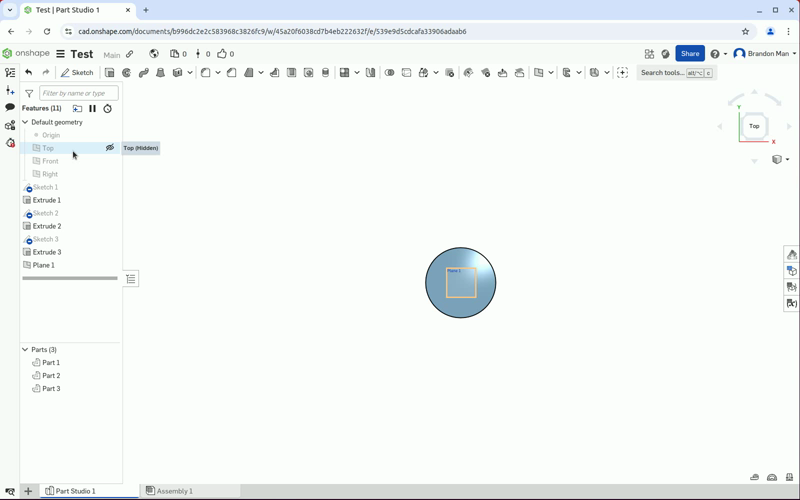
key(shift+s)
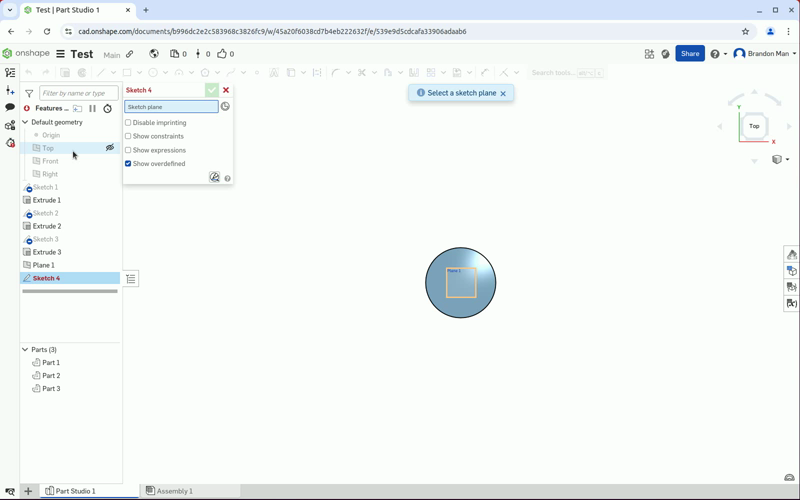
mouse_move(73, 267)
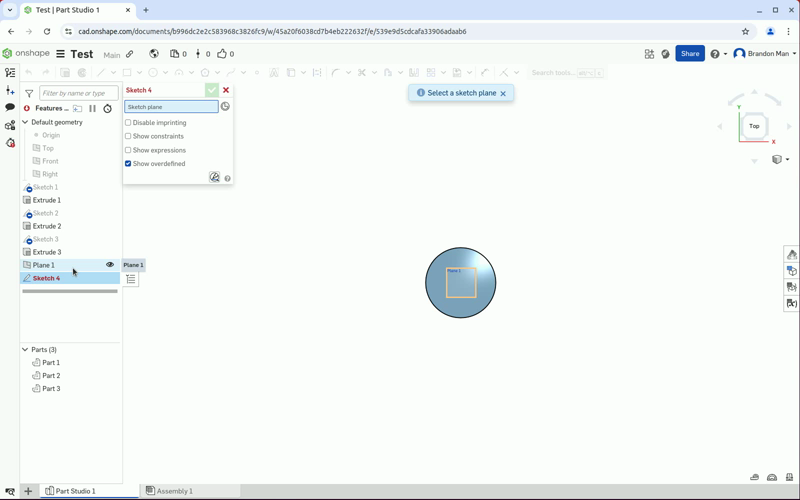
click(73, 267)
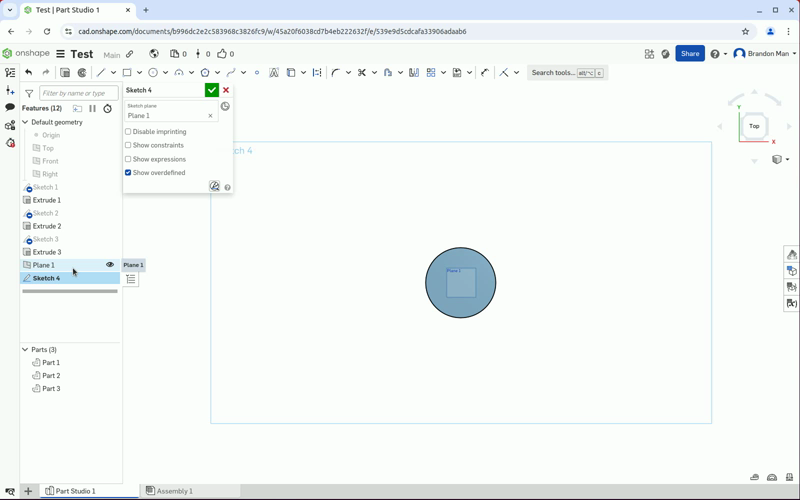
mouse_move(73, 352)
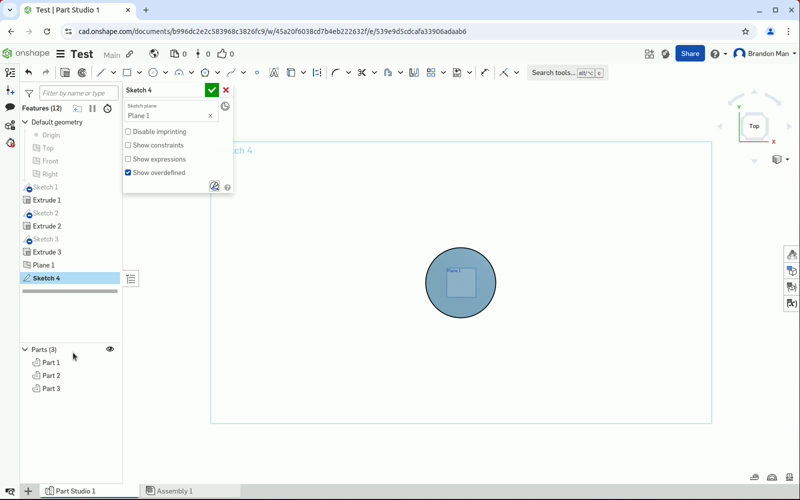
key(y)
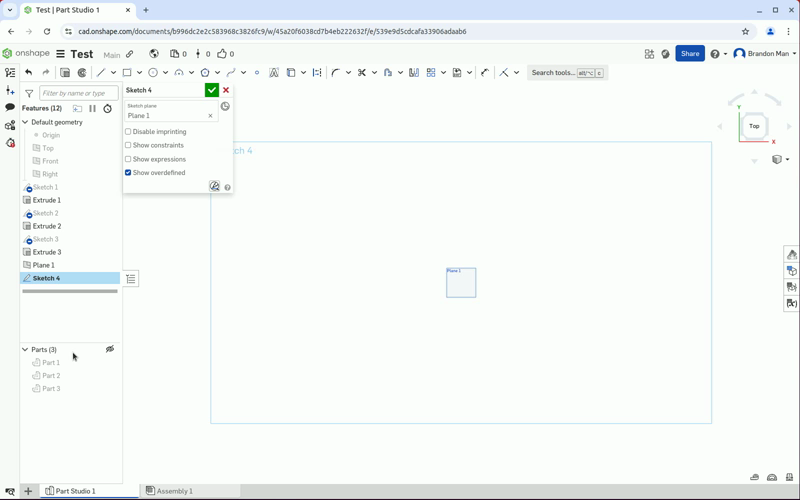
key(c)
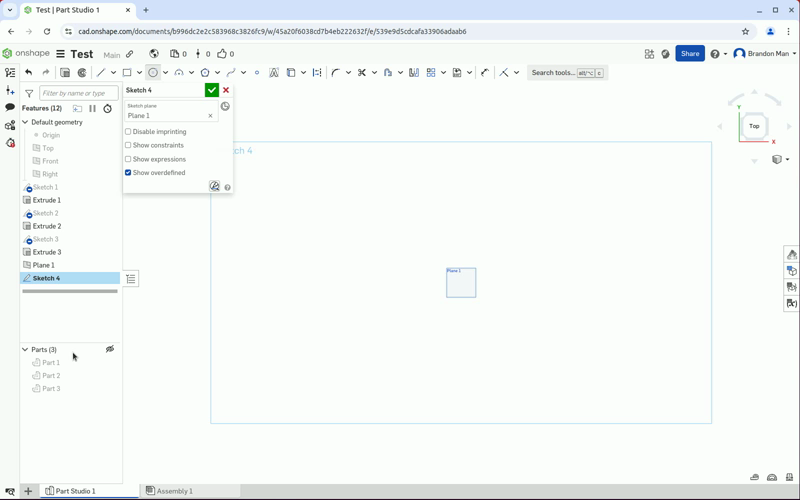
key_down(shift)
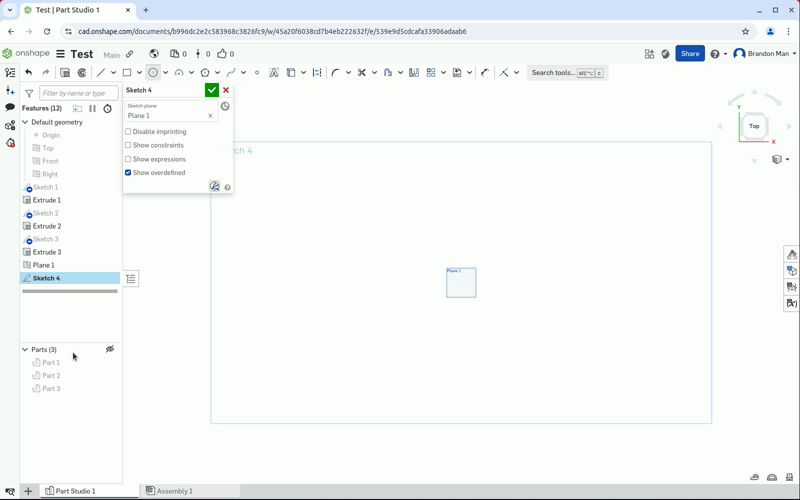
mouse_move(461, 282)
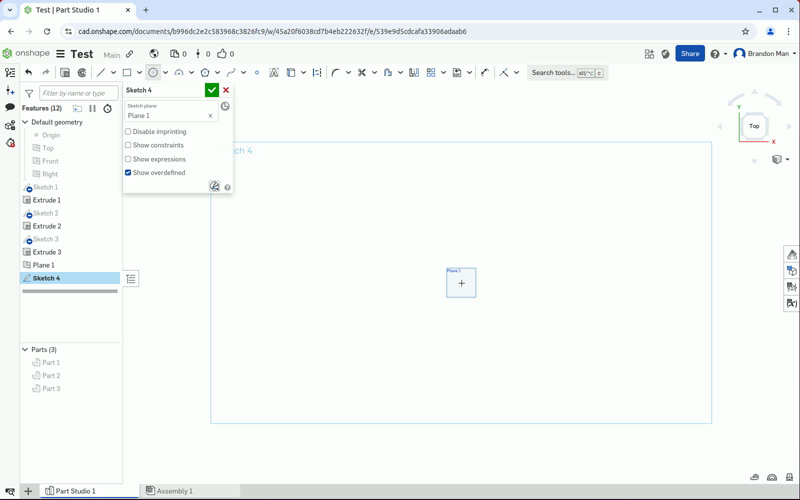
click(461, 282)
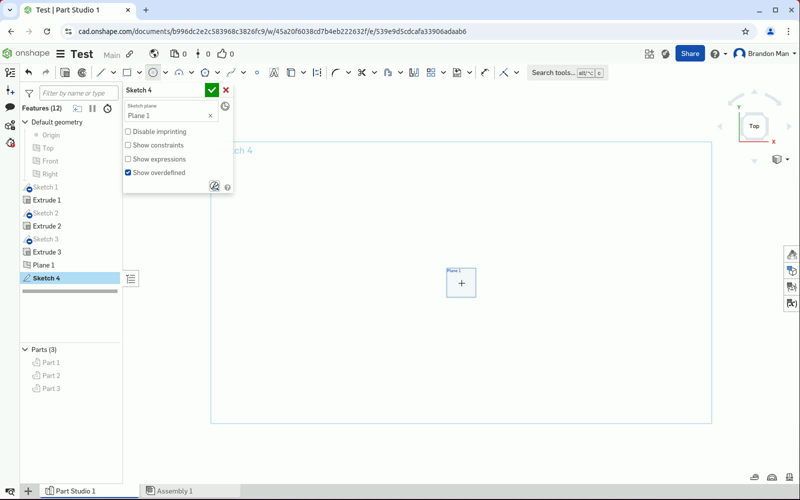
key_up(shift)
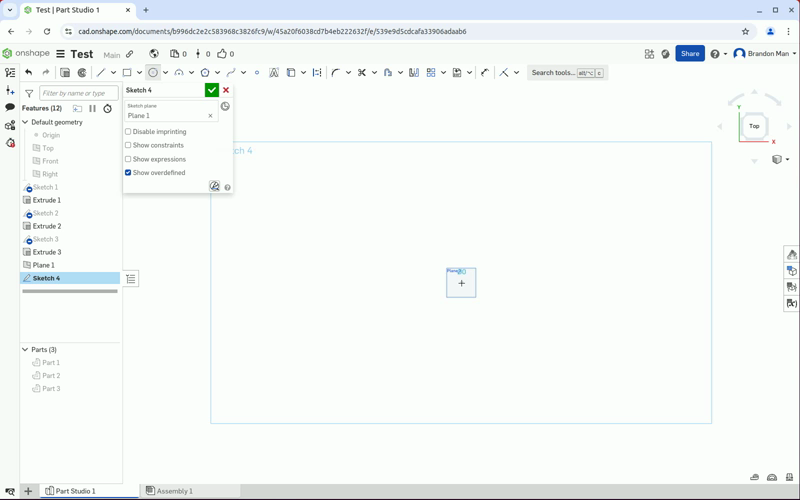
mouse_move(489, 282)
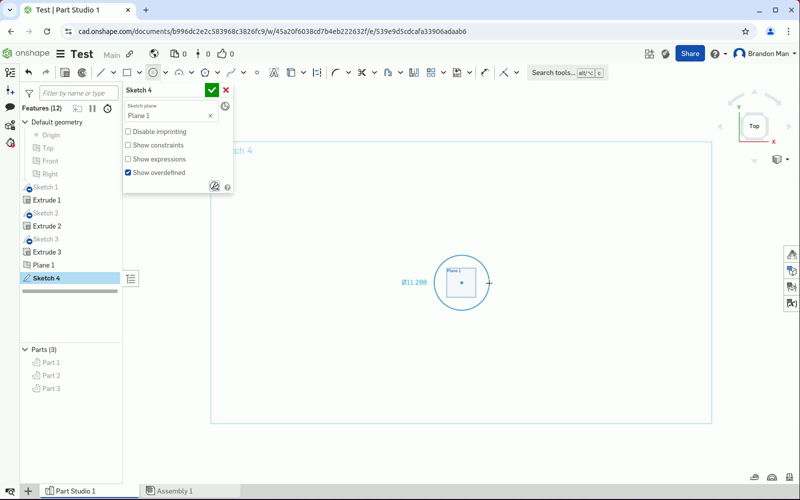
click(489, 282)
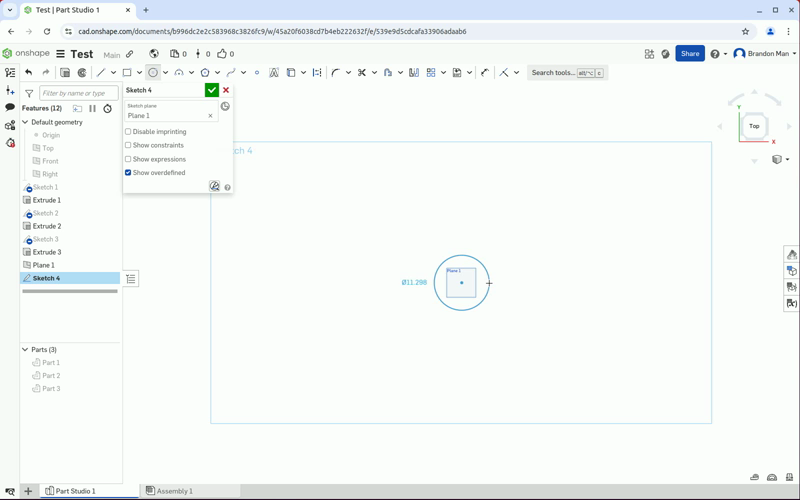
key(esc)
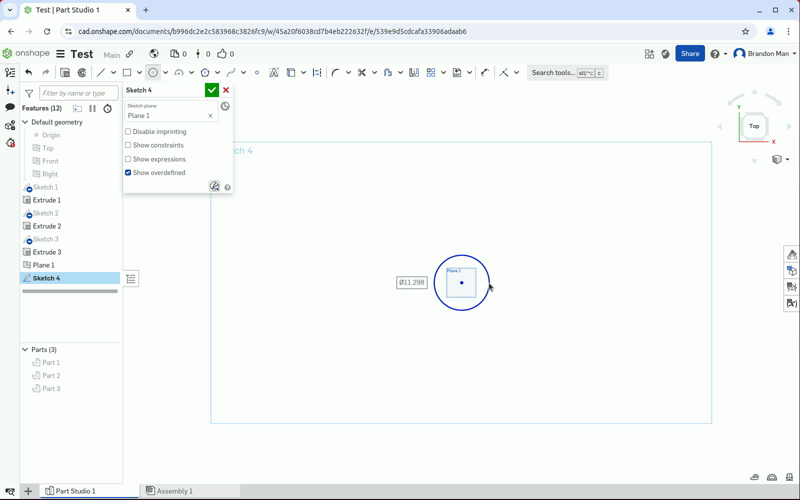
mouse_move(462, 271)
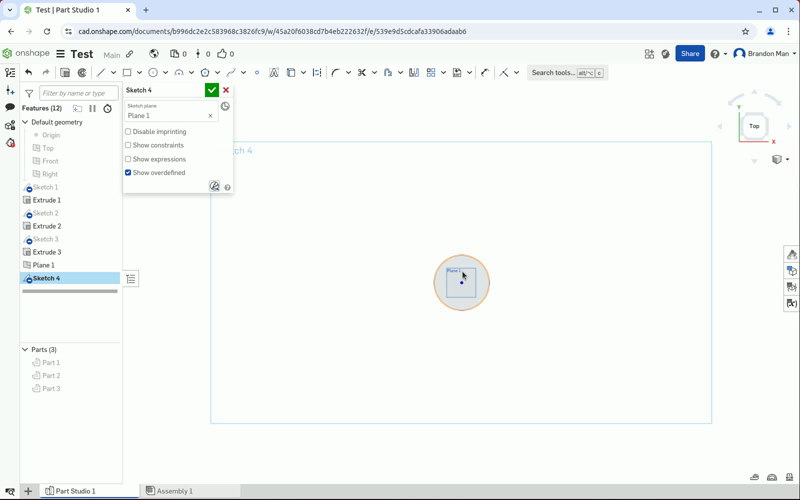
click(462, 271)
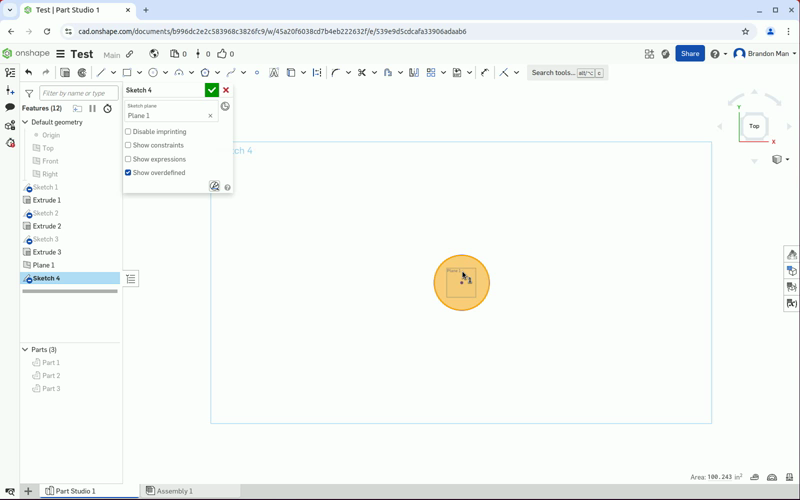
mouse_move(73, 352)
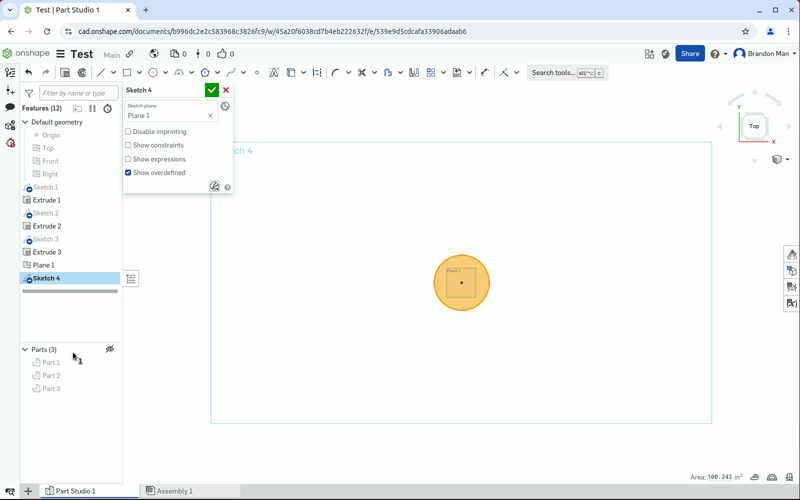
key(shift+y)
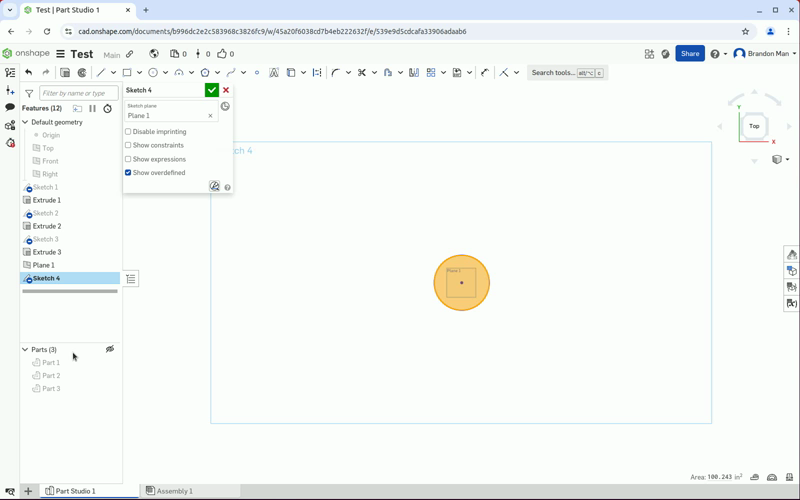
key(shift+e)
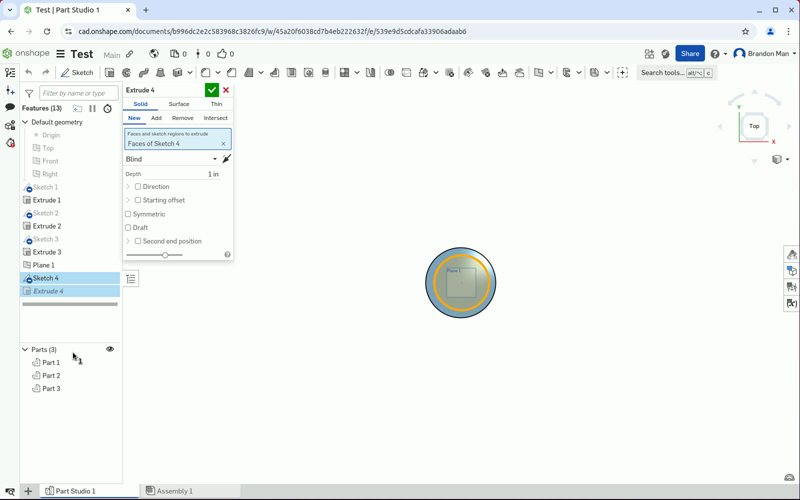
mouse_move(143, 106)
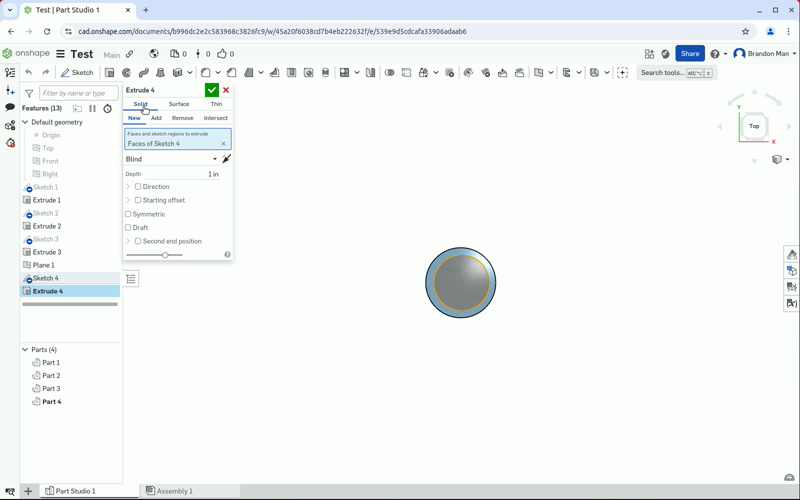
click(143, 106)
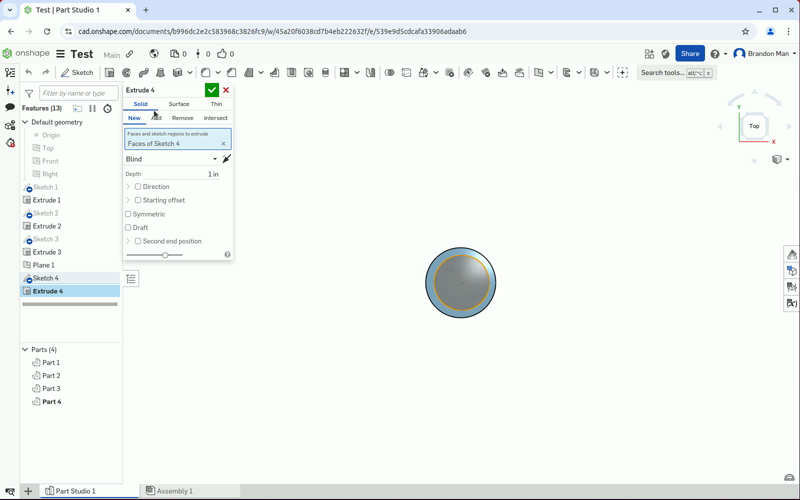
mouse_move(186, 120)
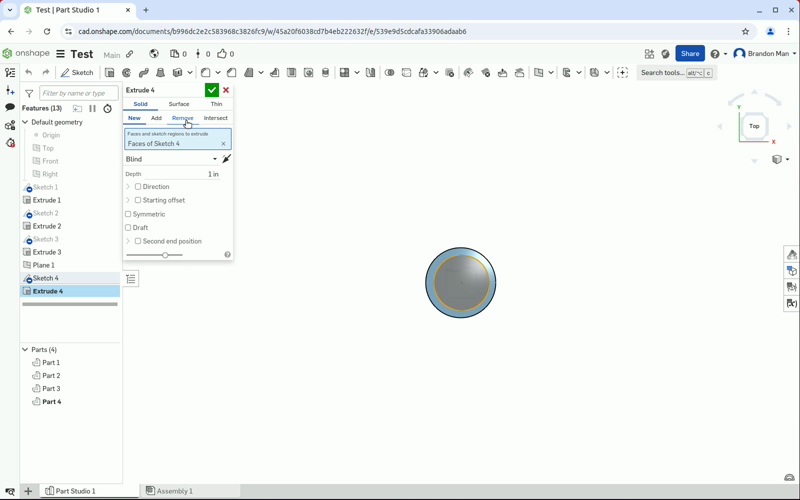
click(186, 120)
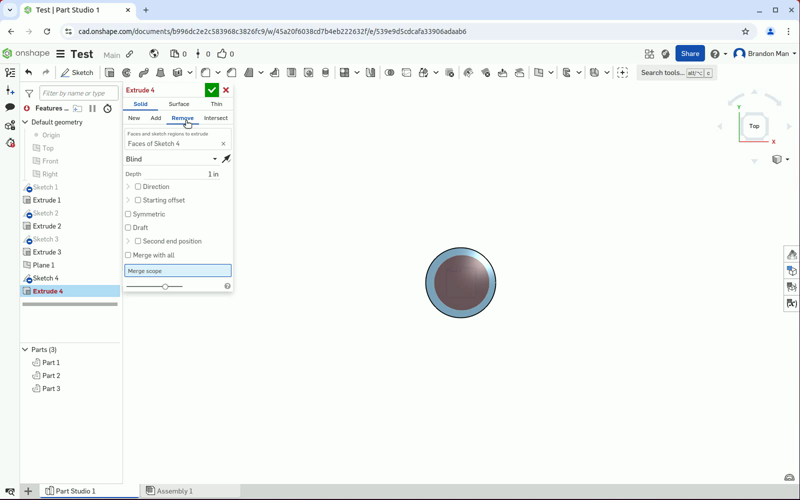
key(tab, 4)
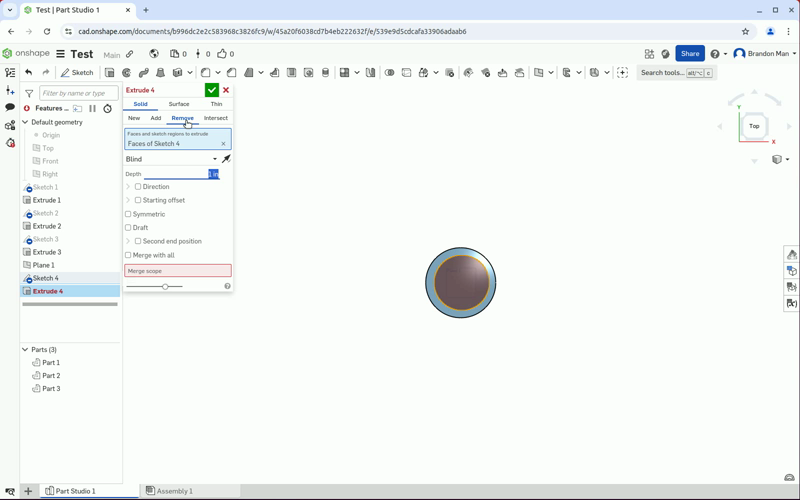
text(23.349)
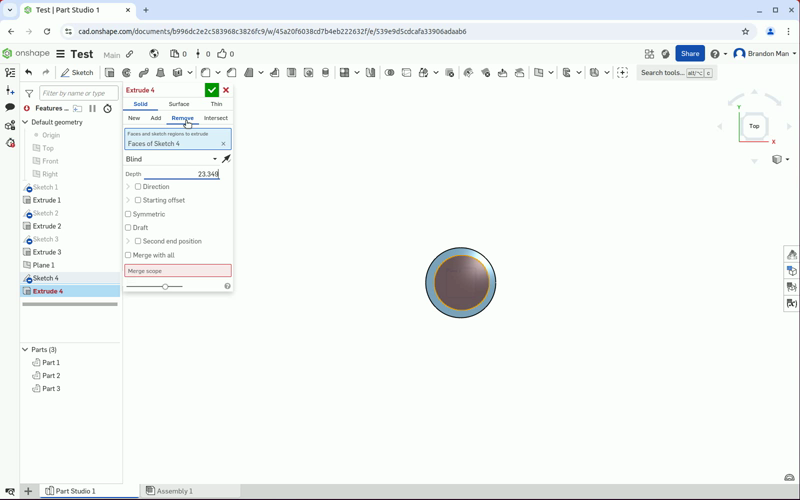
key(tab, 6)
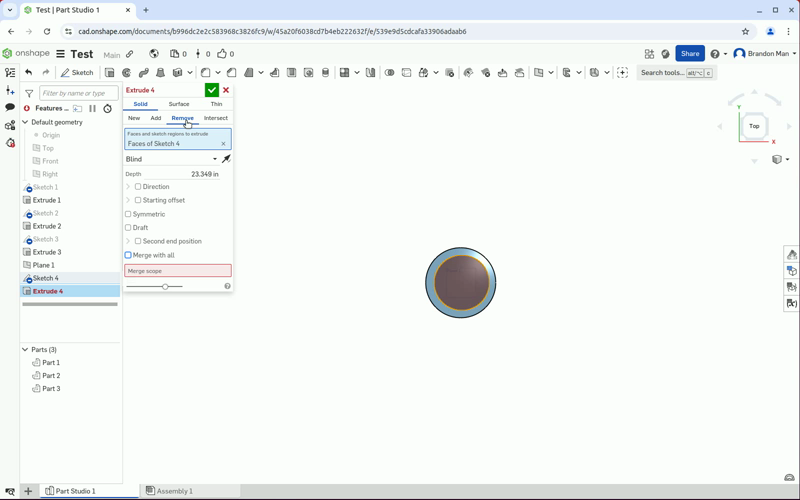
key(space)
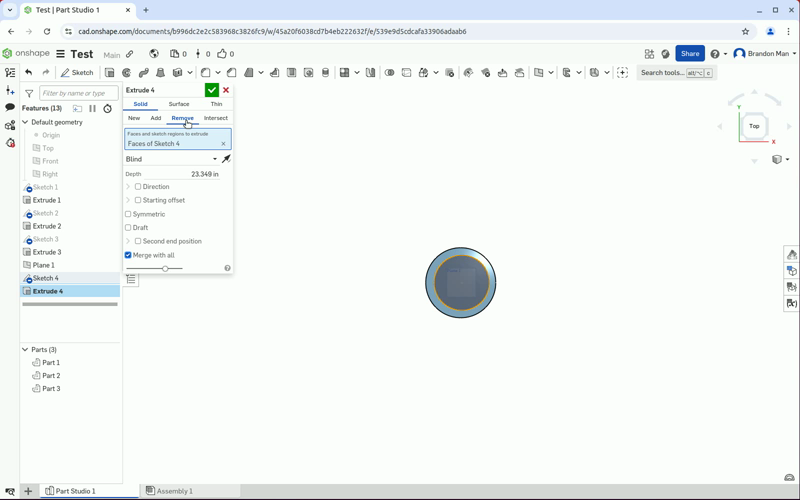
key(enter)
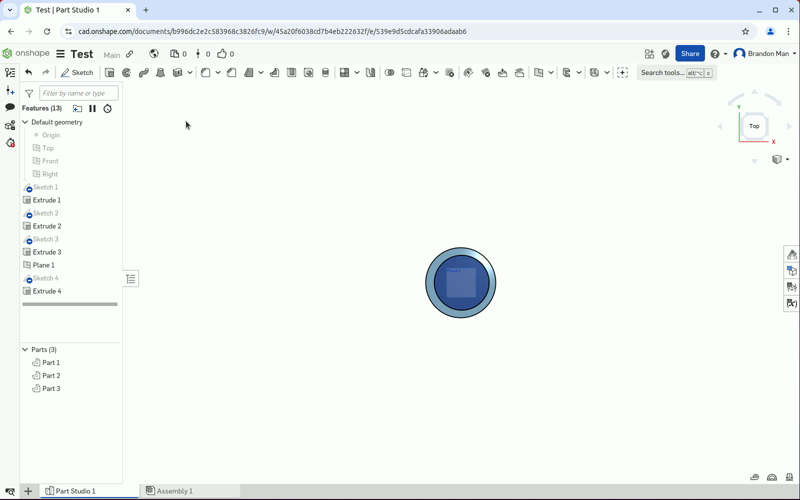
key(shift+h)
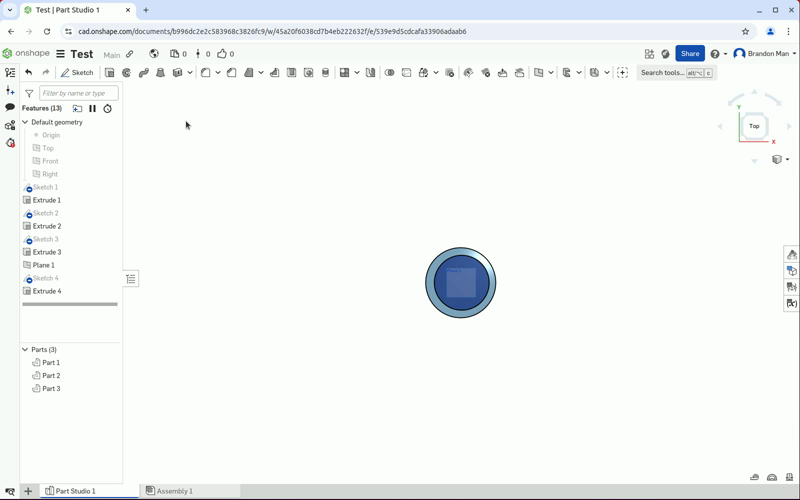
key(shift+h)
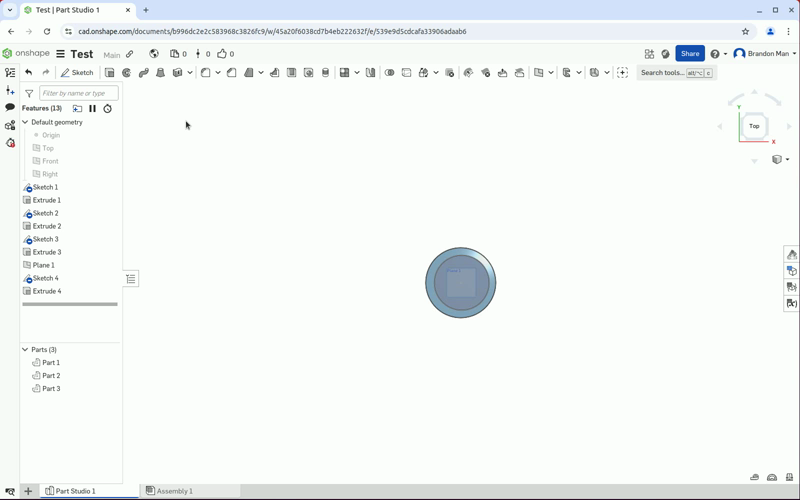
key(shift+7)
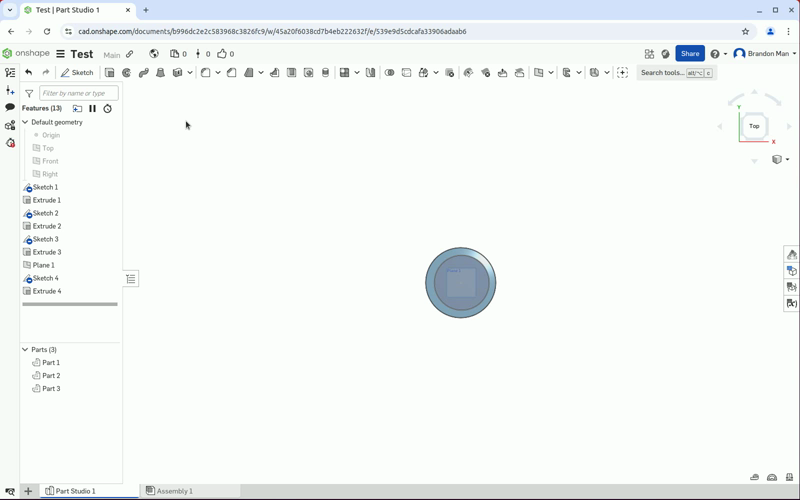
key(up, 3)
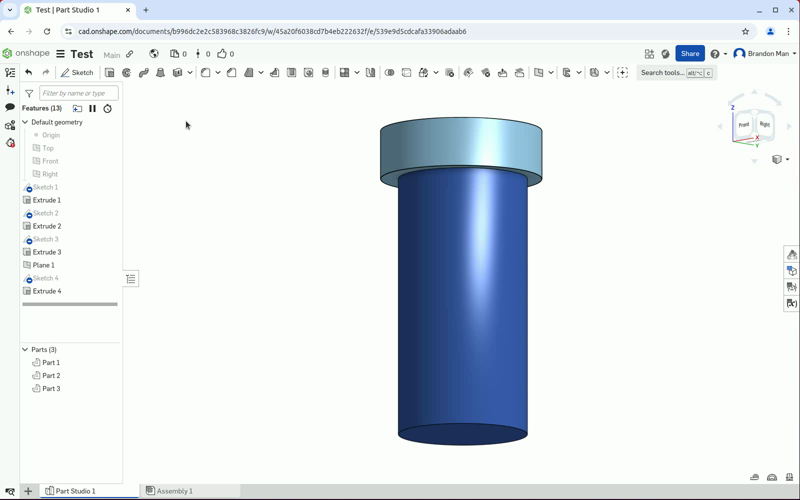
key(left, 3)
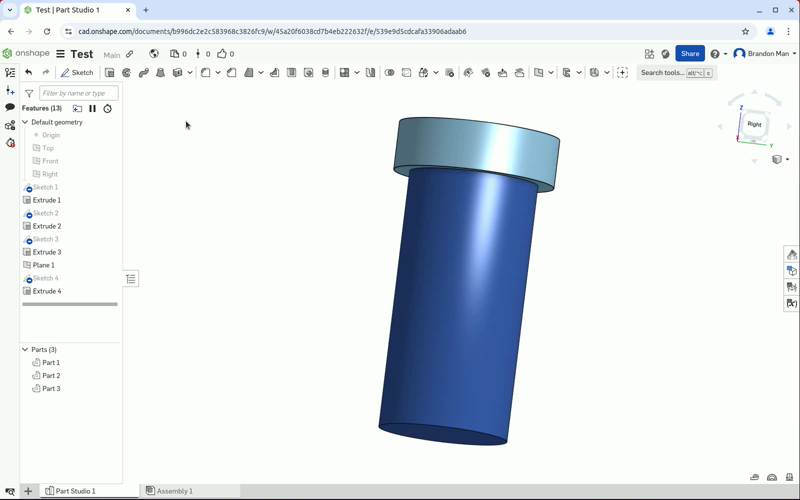
key(right, 3)
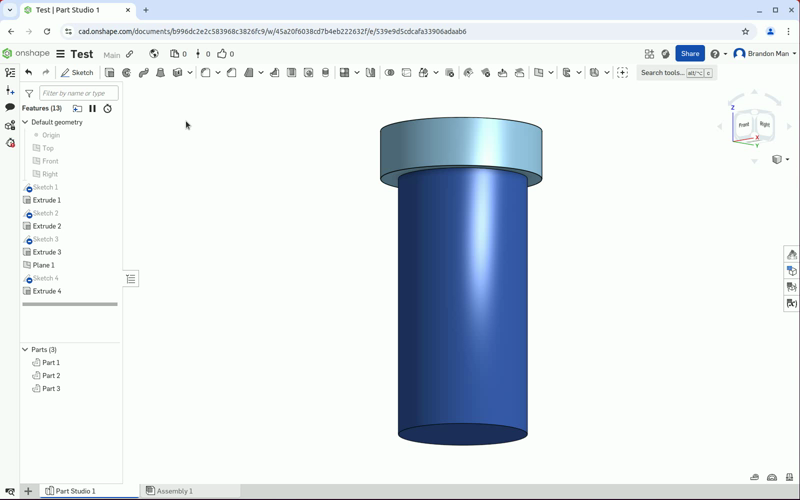
key(down, 3)
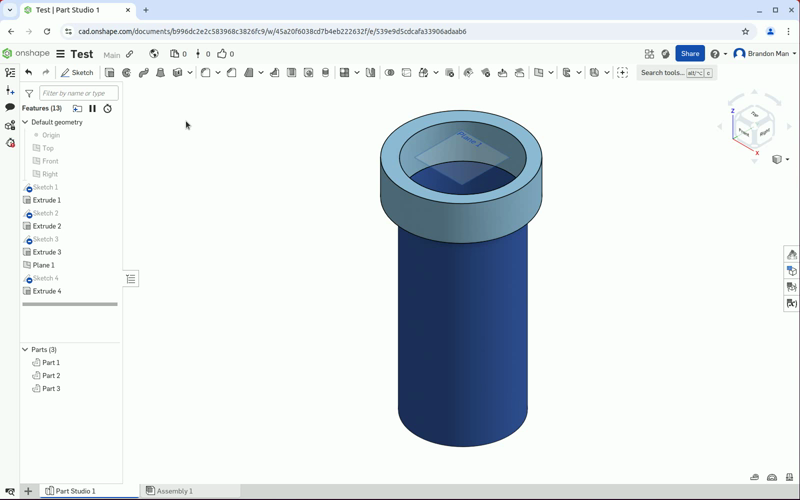
mouse_move(73, 189)
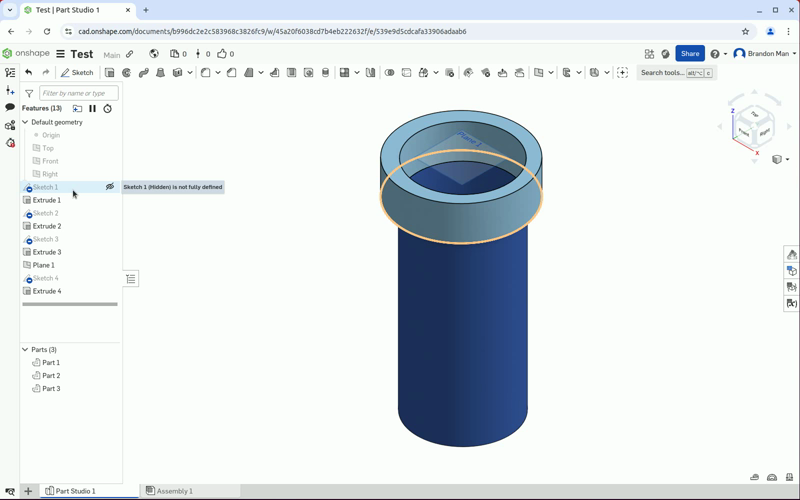
click(73, 189)